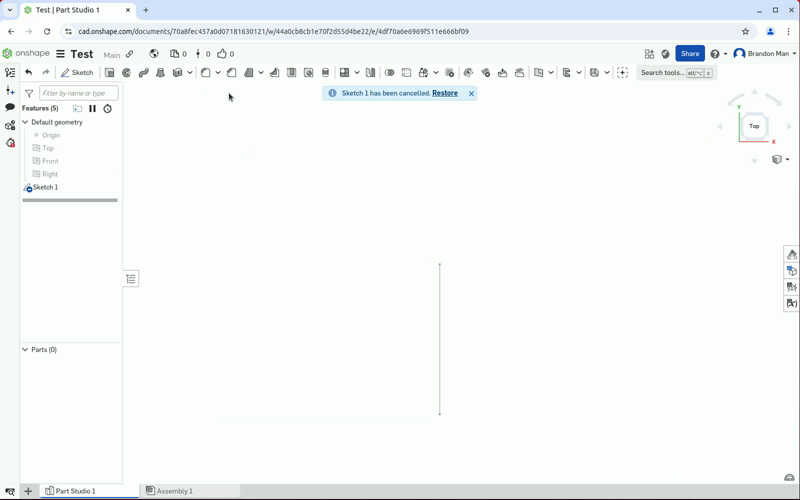
key(shift+h)
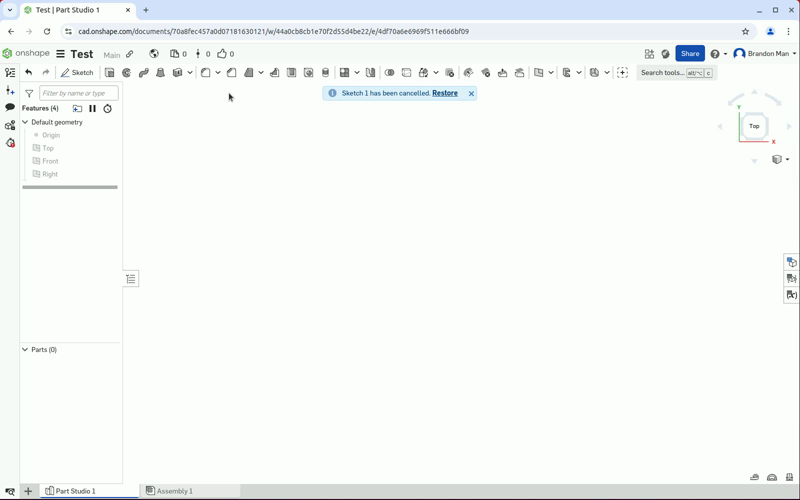
mouse_move(73, 352)
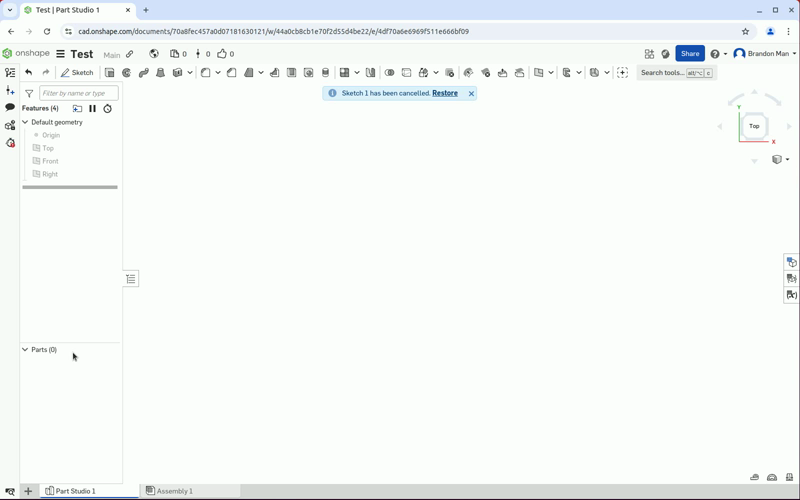
key(y)
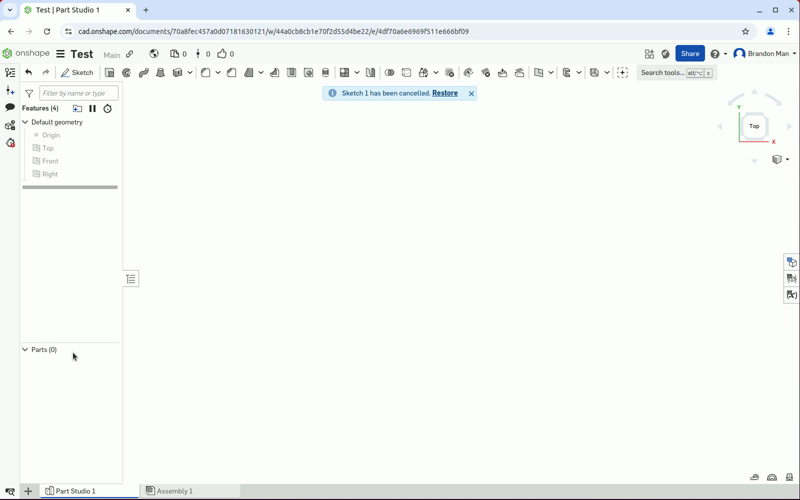
key(shift+p)
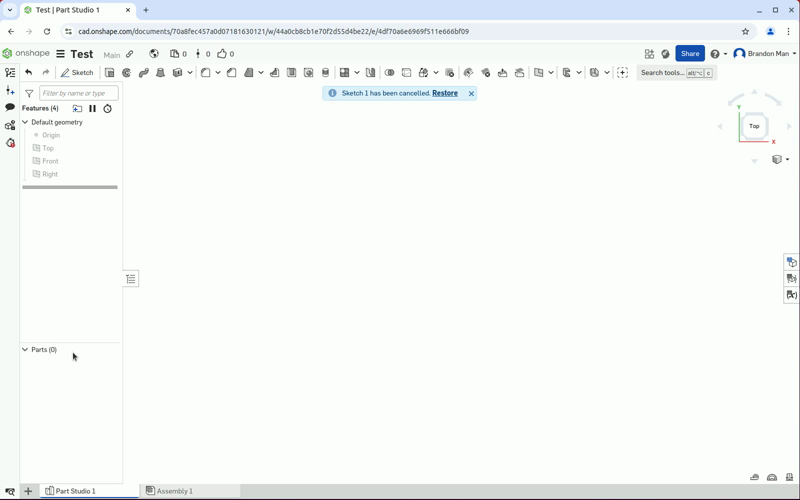
key(space)
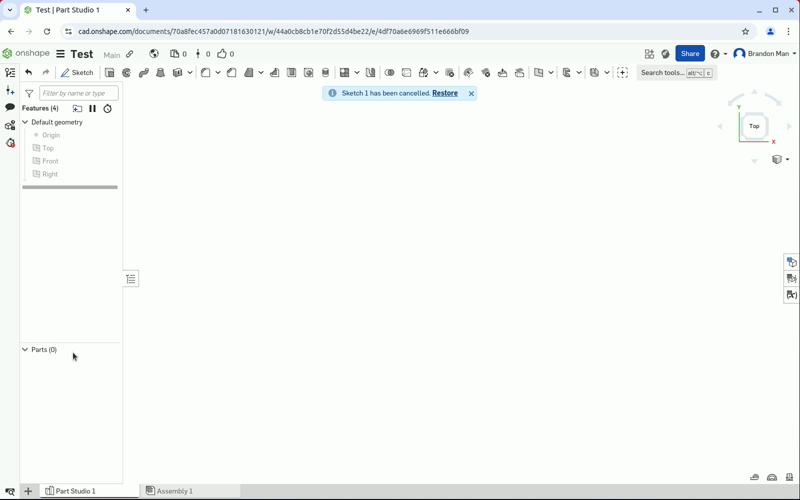
key_down(shift)
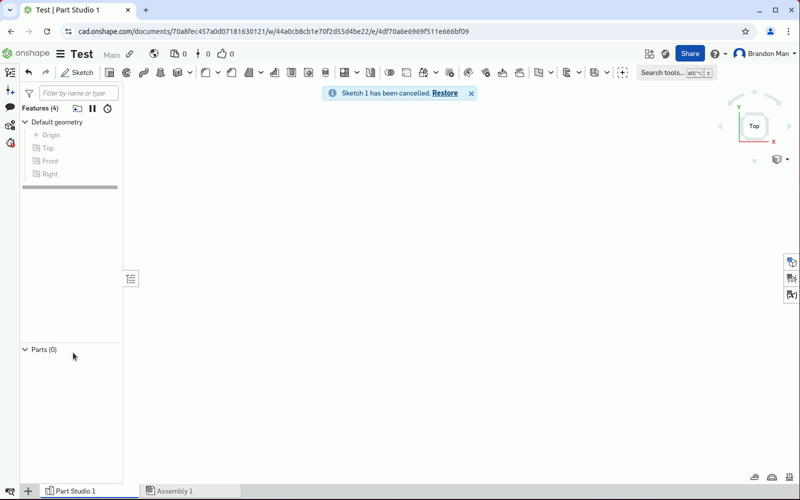
key(up)
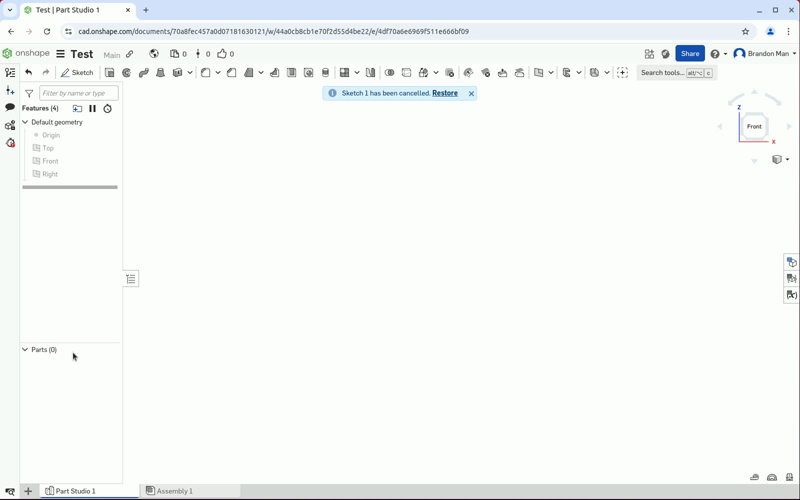
key_up(shift)
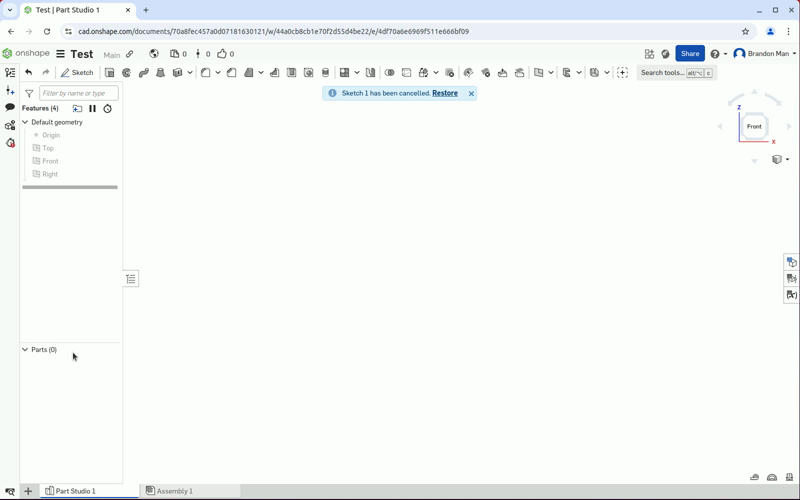
mouse_move(73, 352)
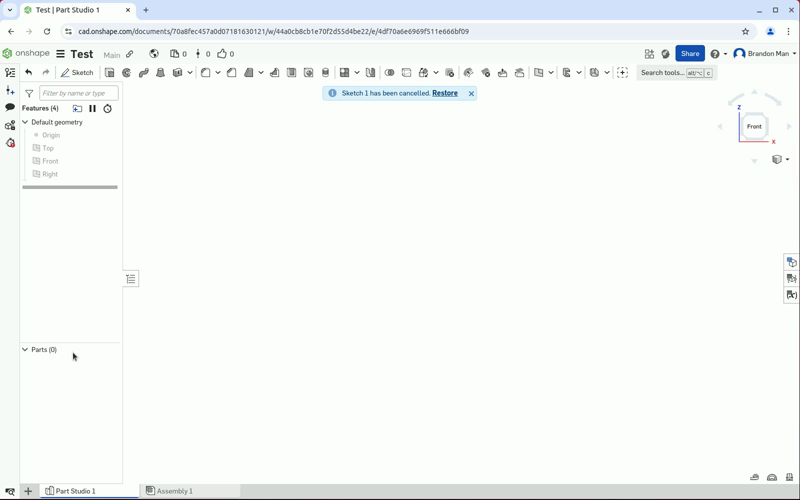
key(shift+y)
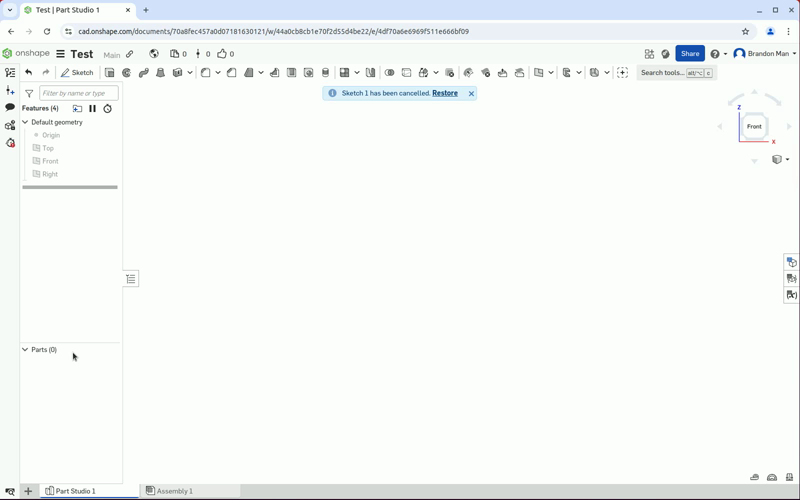
key(shift+s)
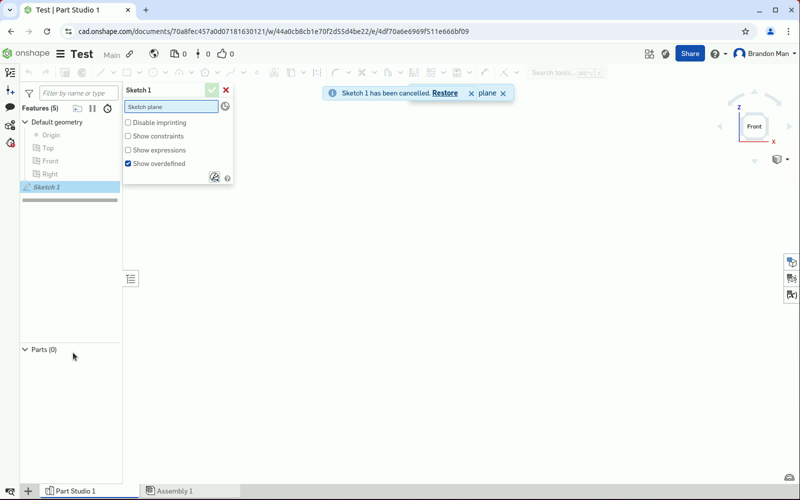
mouse_move(73, 163)
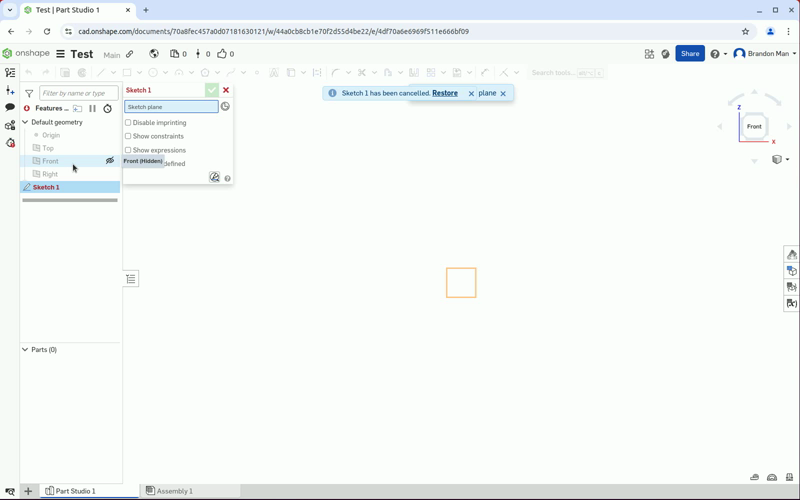
click(73, 163)
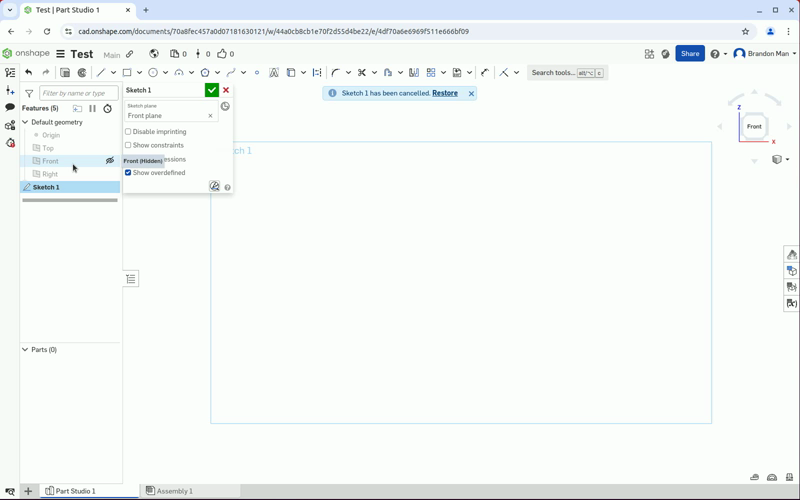
mouse_move(73, 352)
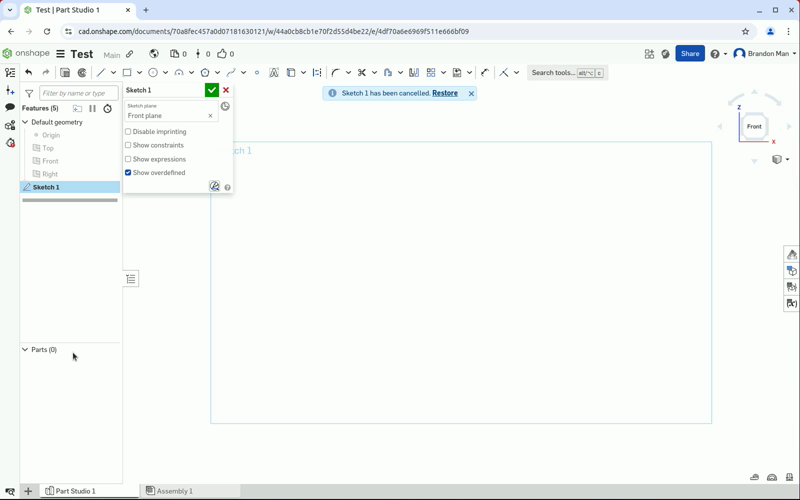
key(y)
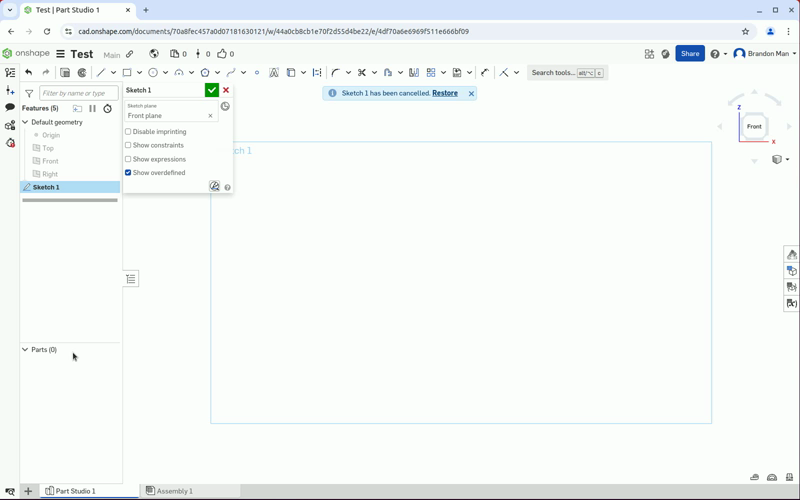
key(l)
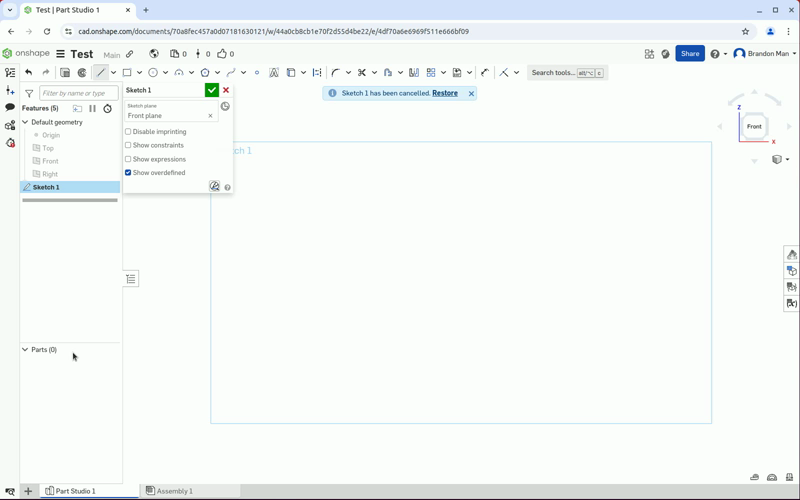
key_down(shift)
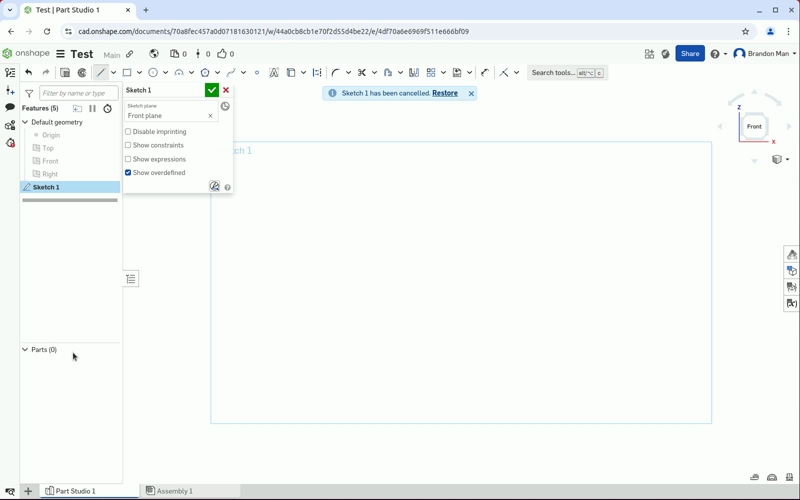
mouse_move(348, 363)
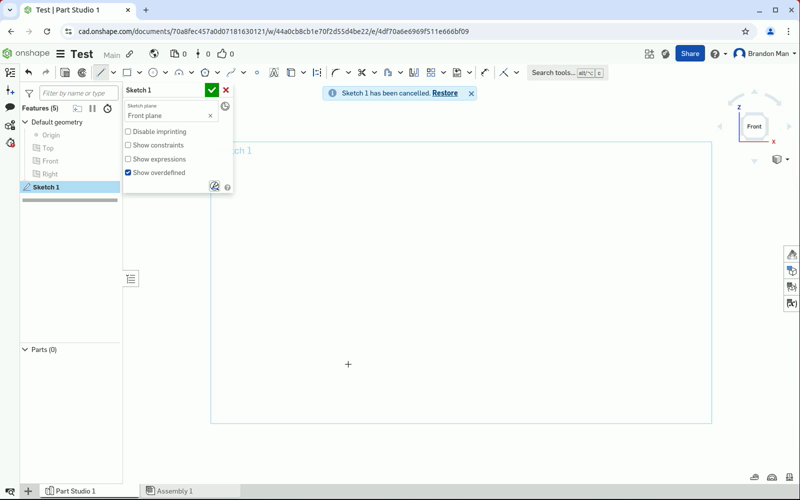
click(348, 363)
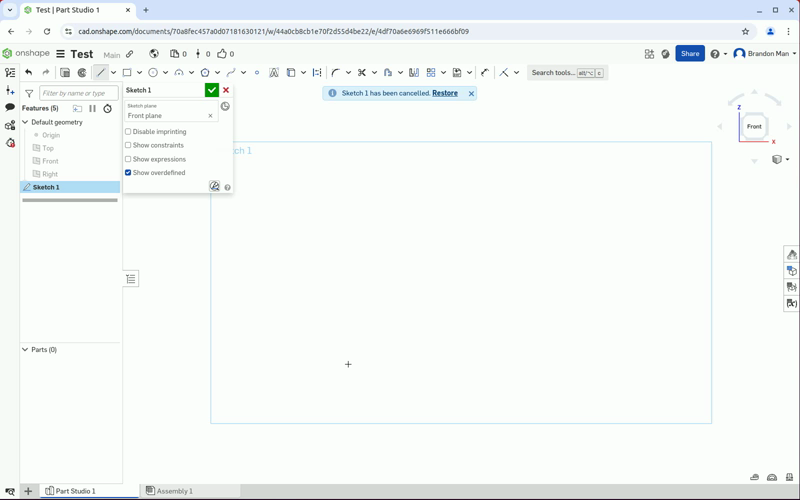
key_up(shift)
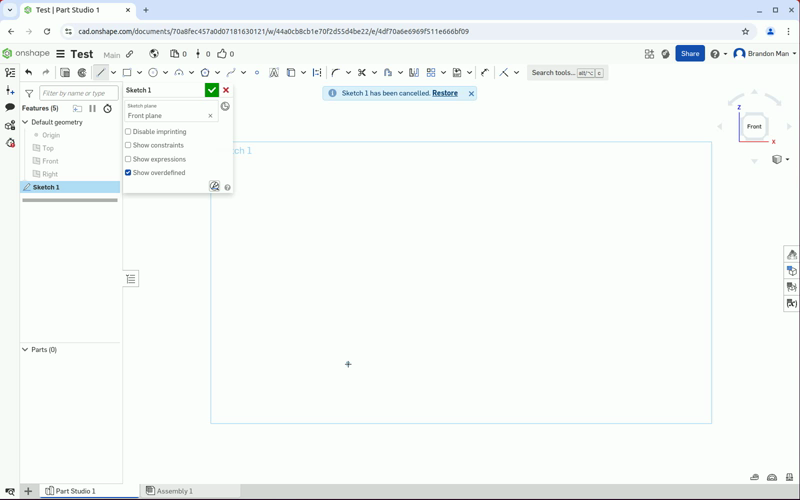
key_down(shift)
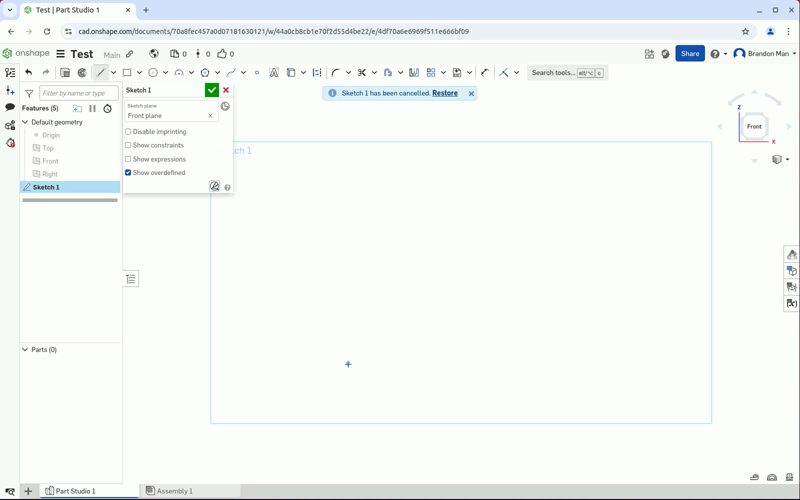
mouse_move(510, 363)
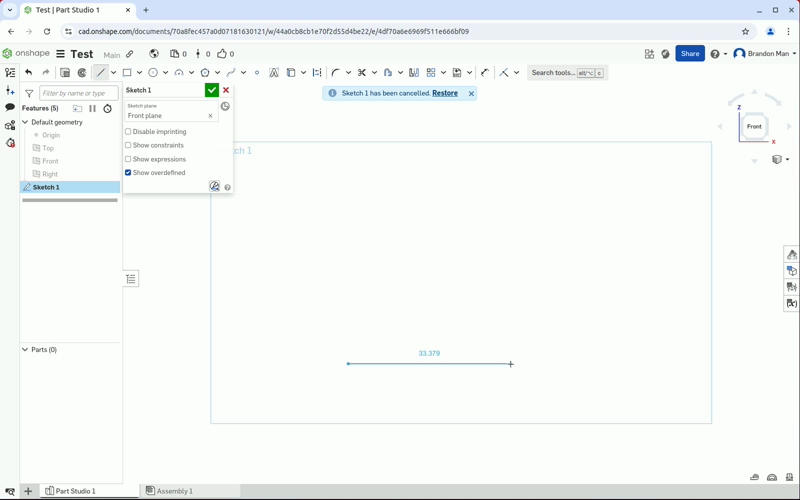
click(510, 363)
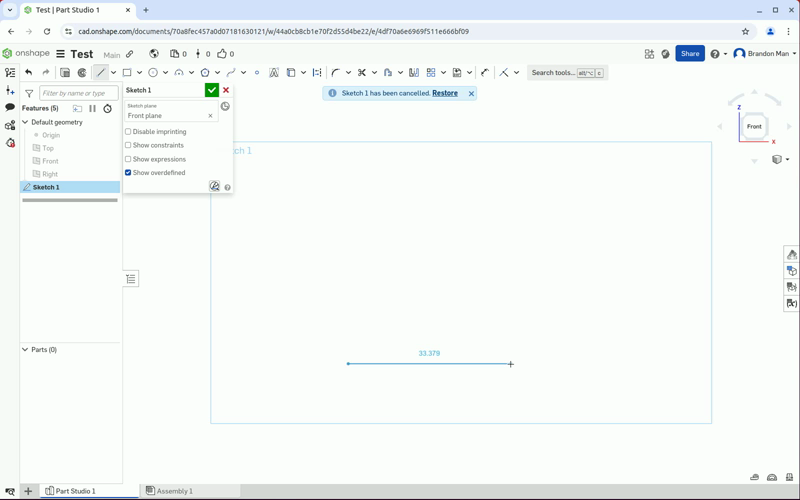
key_up(shift)
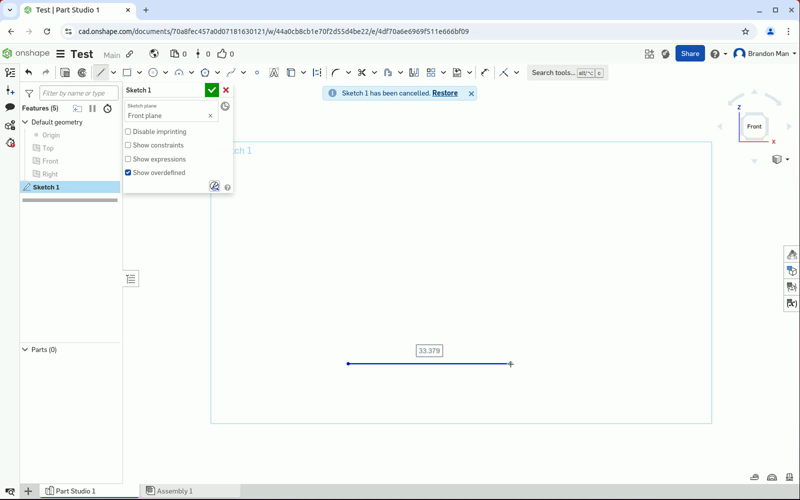
key_down(shift)
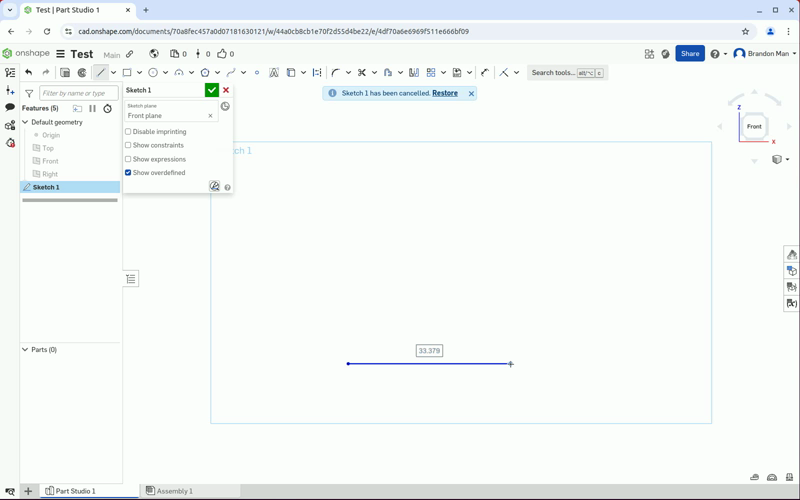
mouse_move(510, 201)
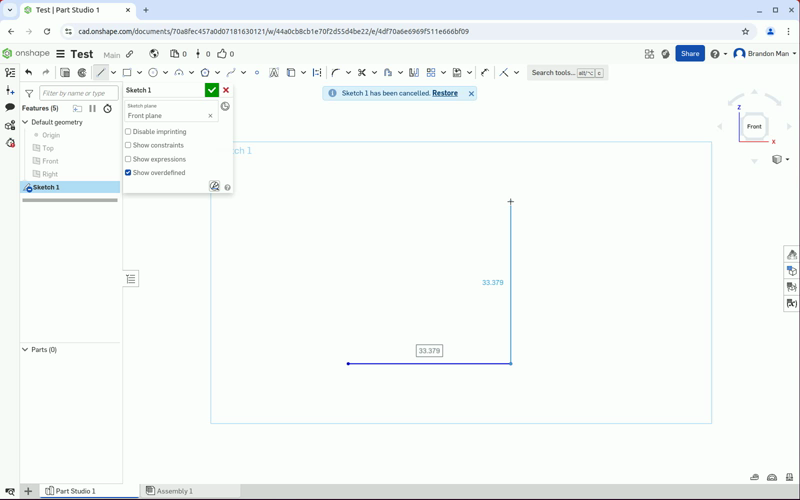
click(510, 201)
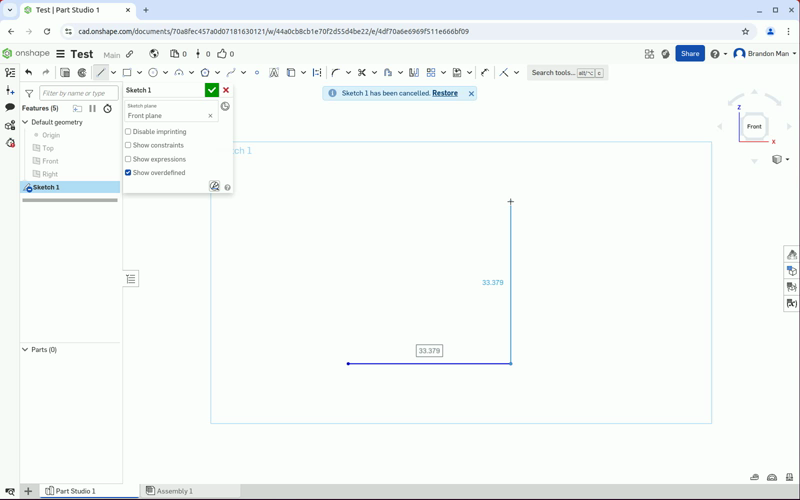
key_up(shift)
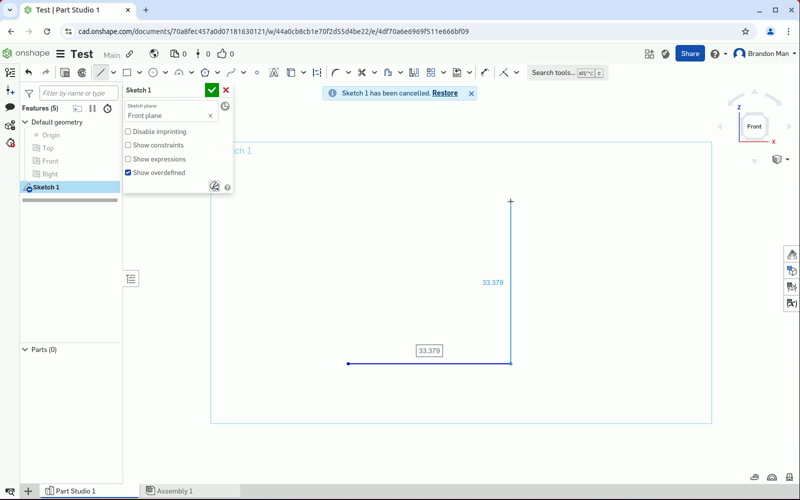
key_down(shift)
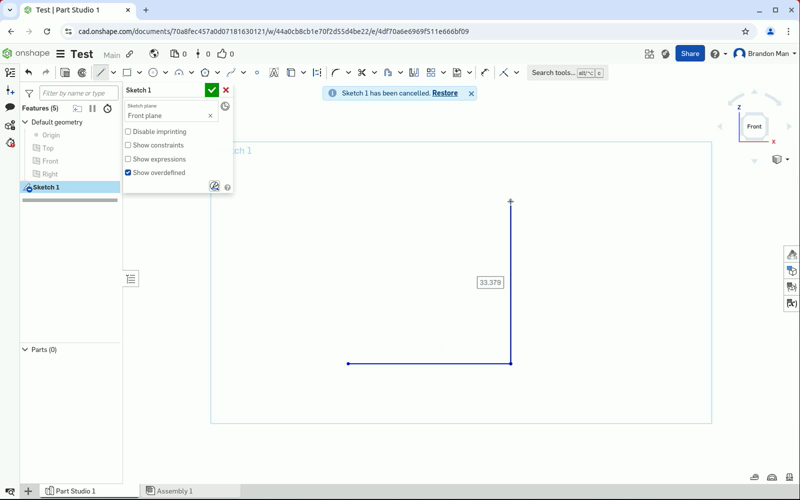
mouse_move(348, 201)
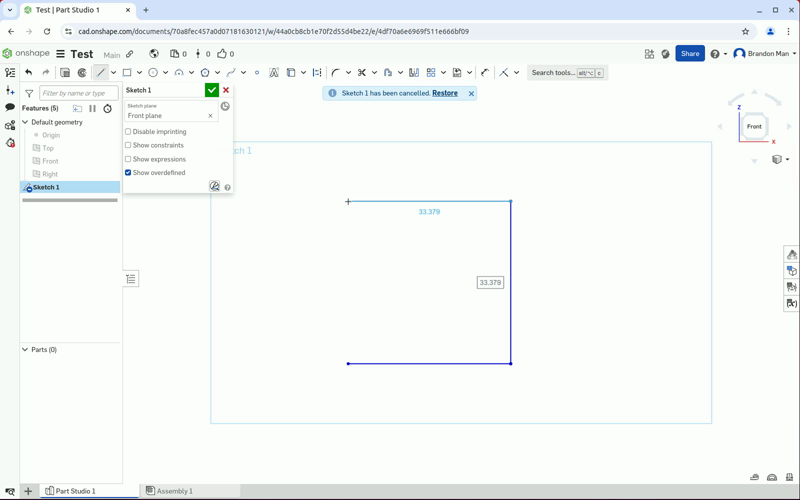
click(348, 201)
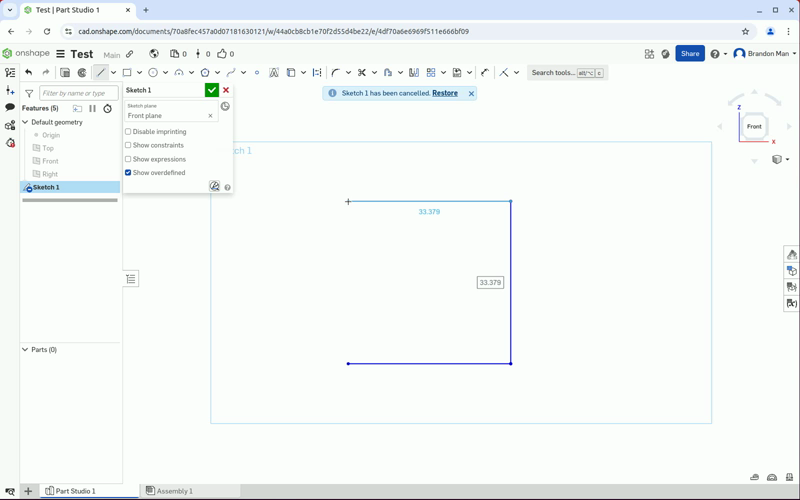
key_up(shift)
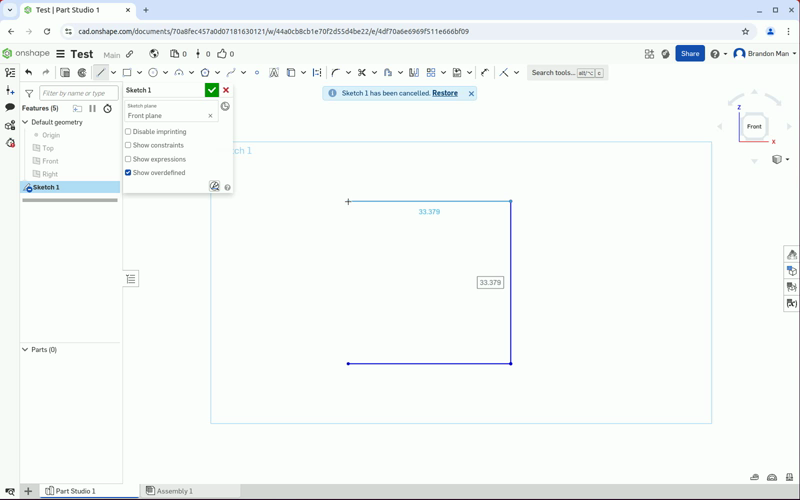
key_down(shift)
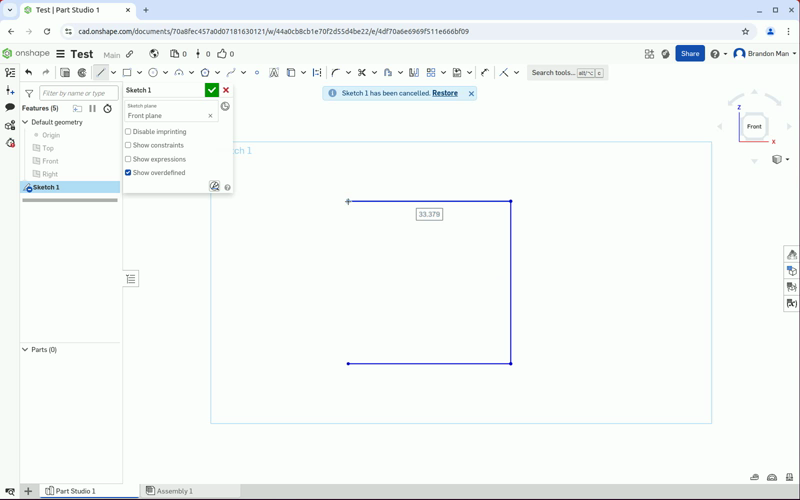
mouse_move(348, 363)
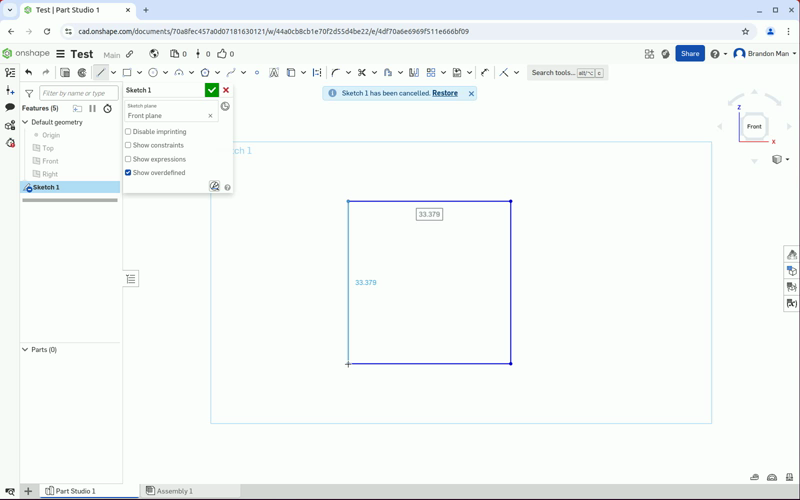
key_up(shift)
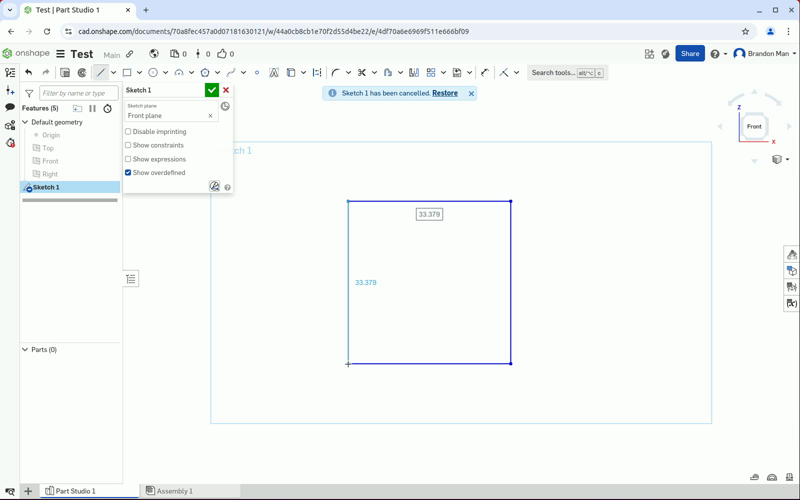
click(348, 363)
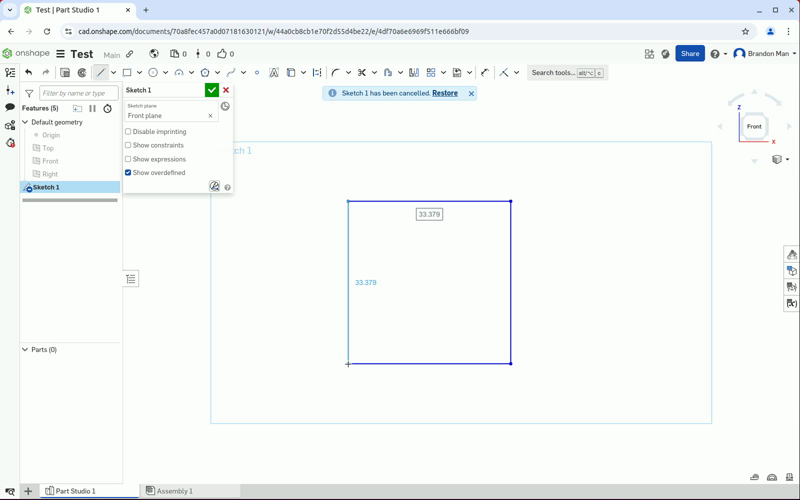
key(esc)
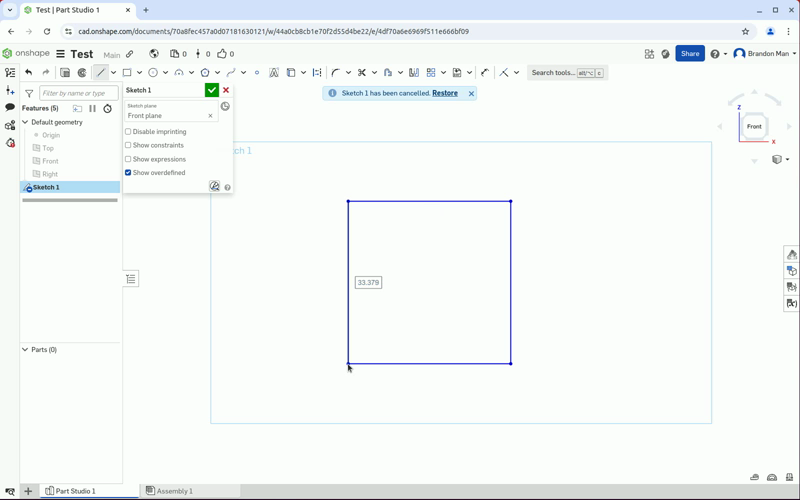
mouse_move(390, 299)
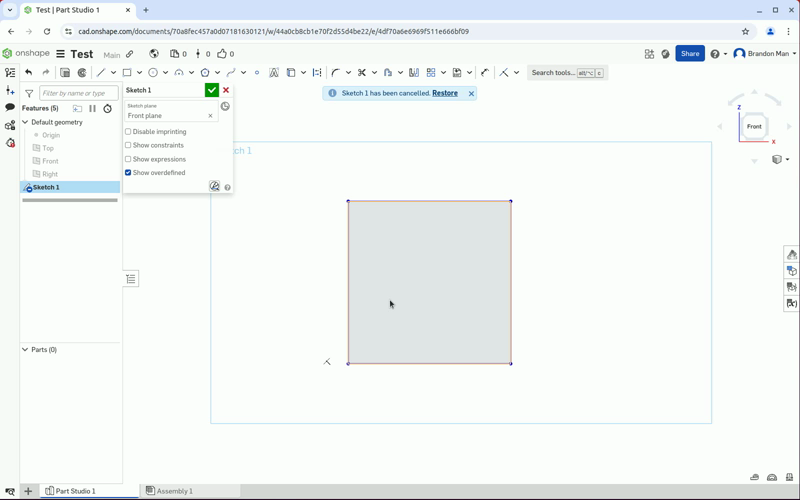
click(390, 299)
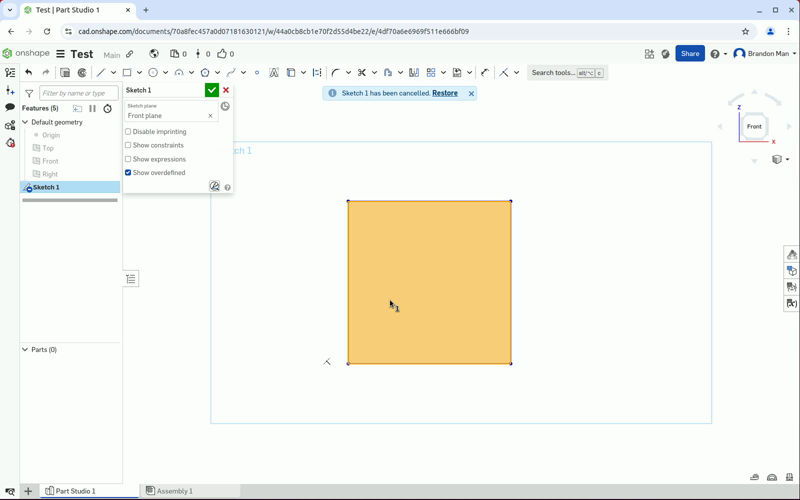
mouse_move(73, 352)
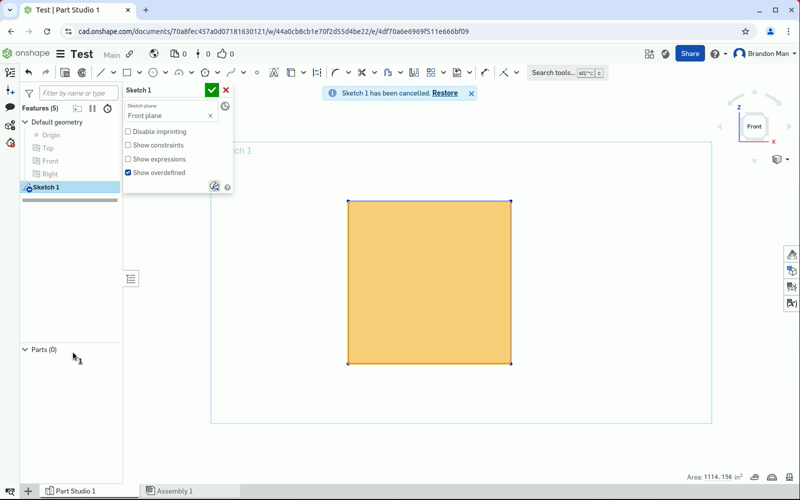
key(shift+y)
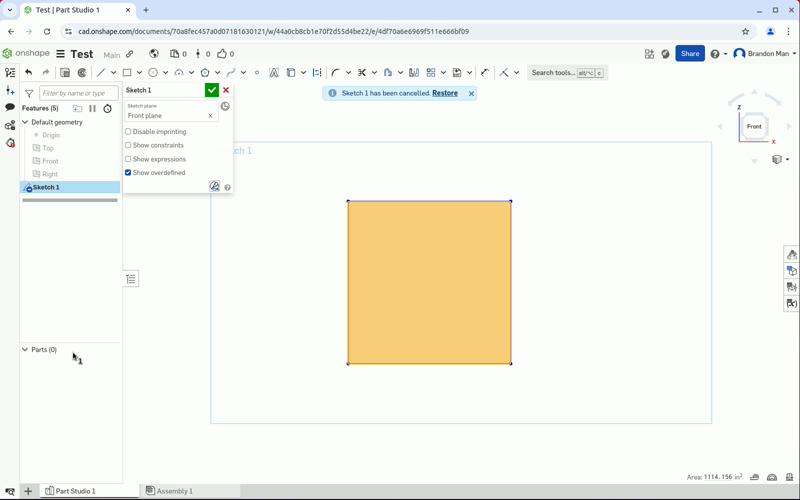
key(shift+e)
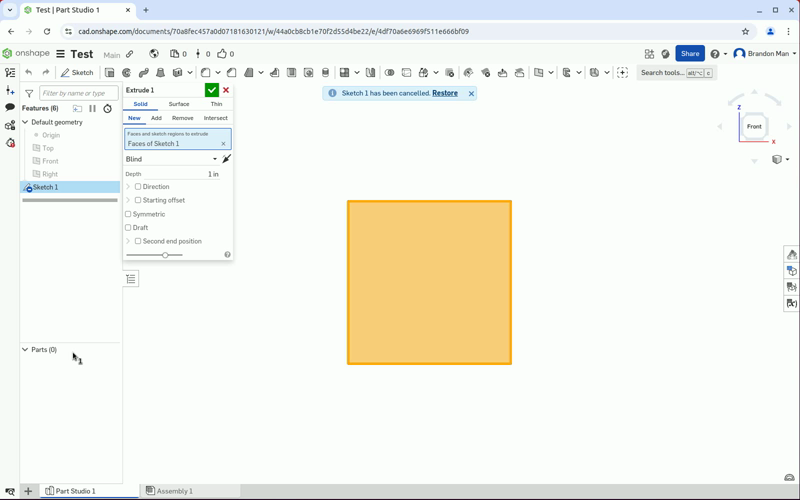
mouse_move(143, 106)
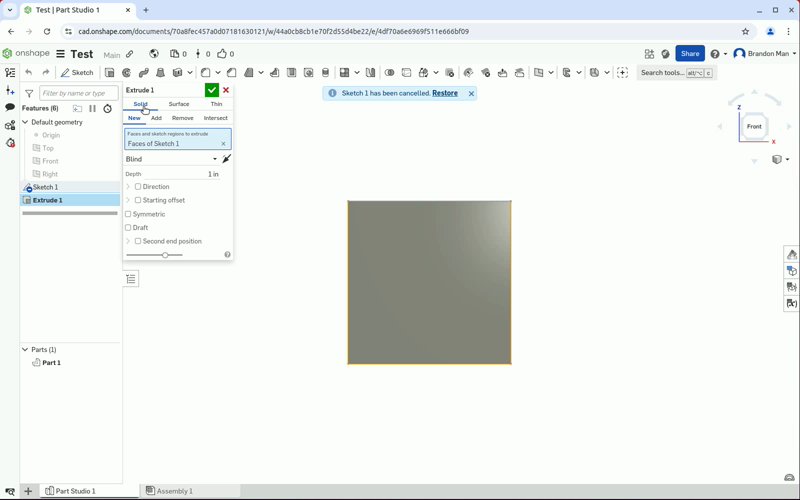
click(143, 106)
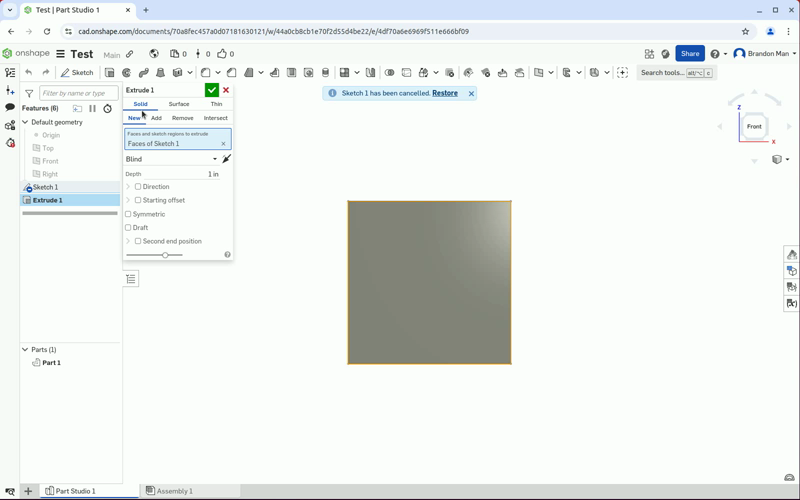
mouse_move(137, 120)
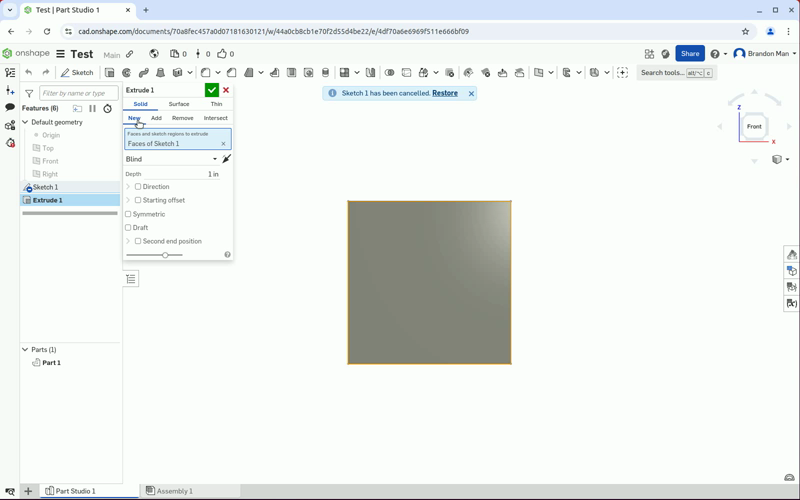
click(137, 120)
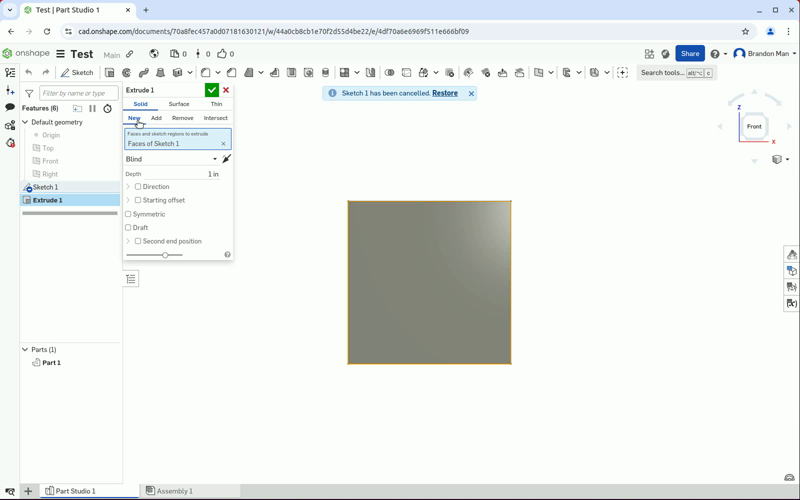
key(tab, 4)
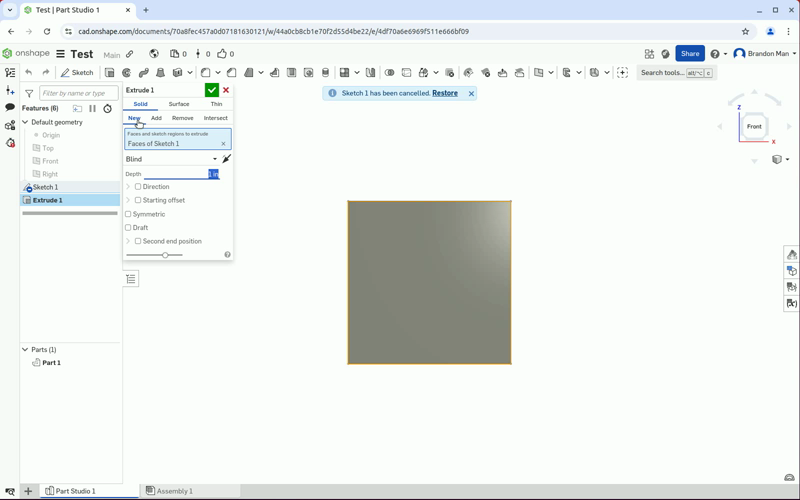
text(0.722)
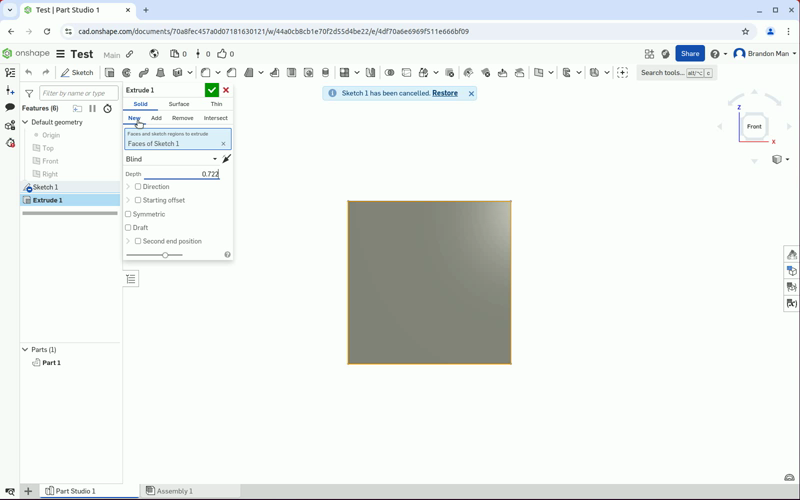
key(enter)
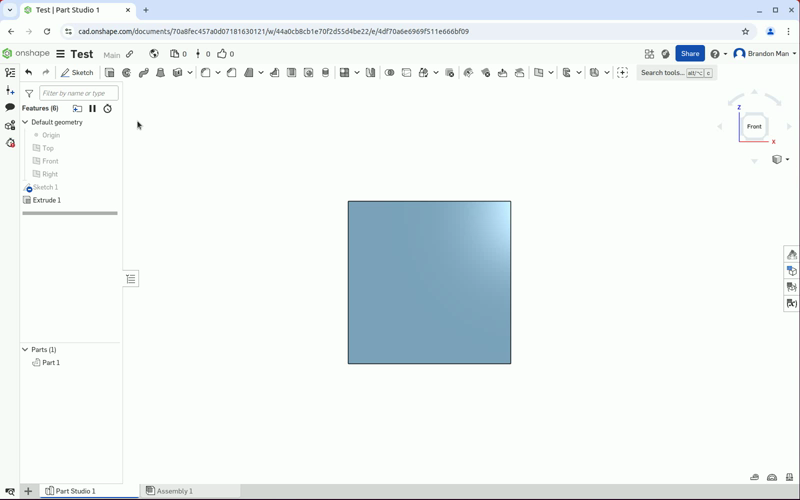
key(shift+h)
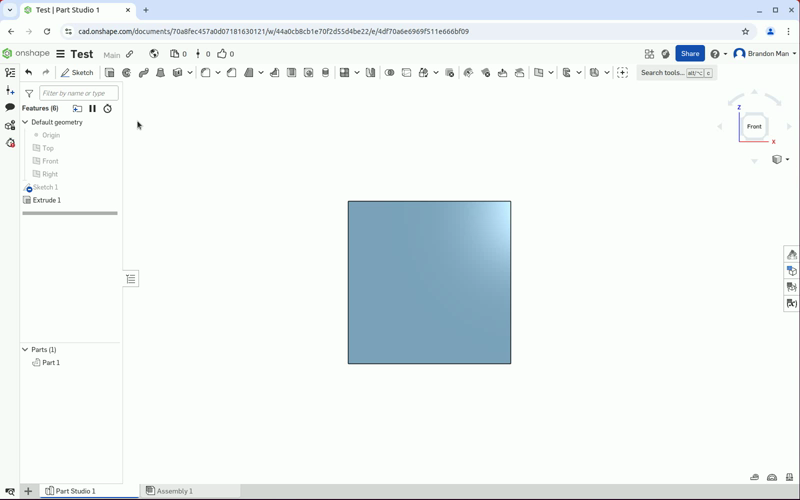
key(shift+h)
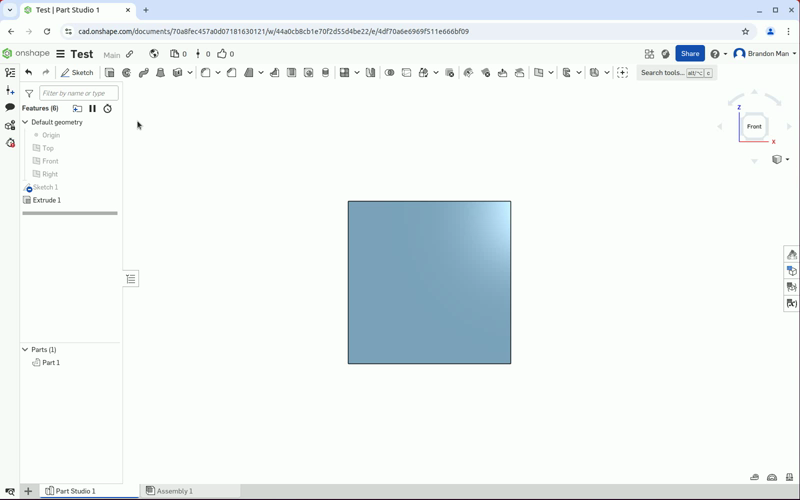
mouse_move(73, 189)
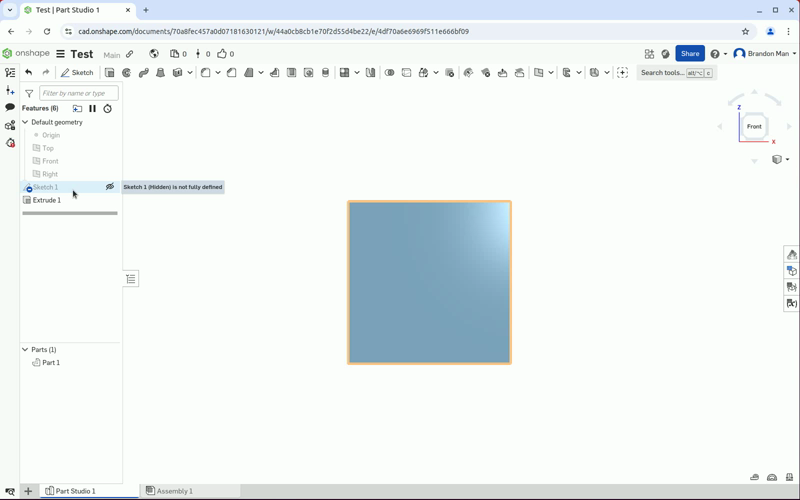
click(73, 189)
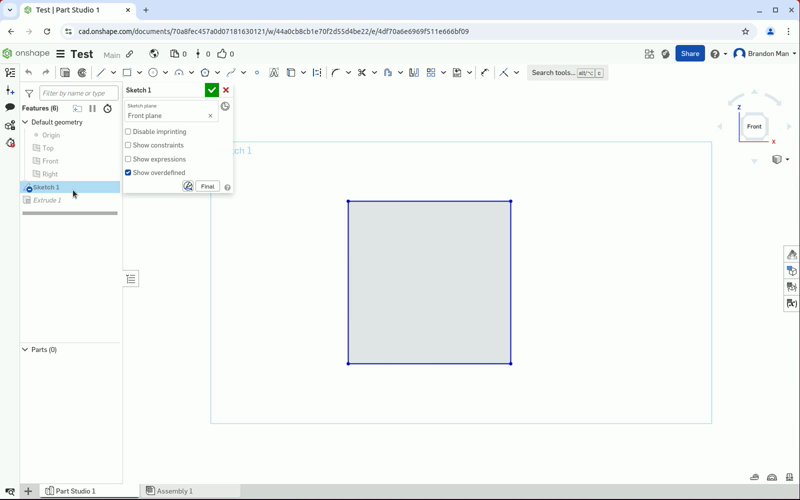
mouse_move(229, 92)
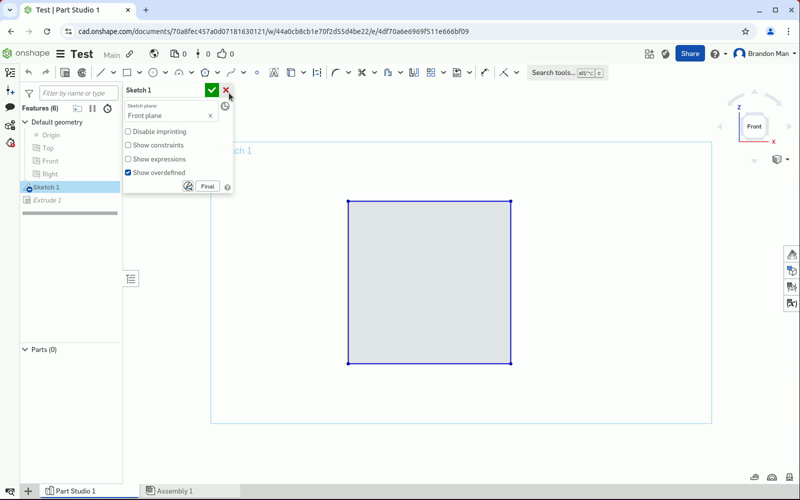
click(229, 92)
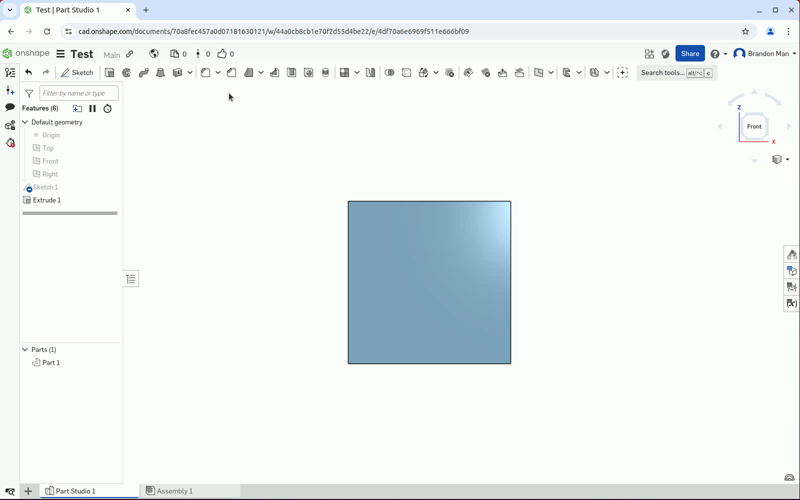
mouse_move(541, 75)
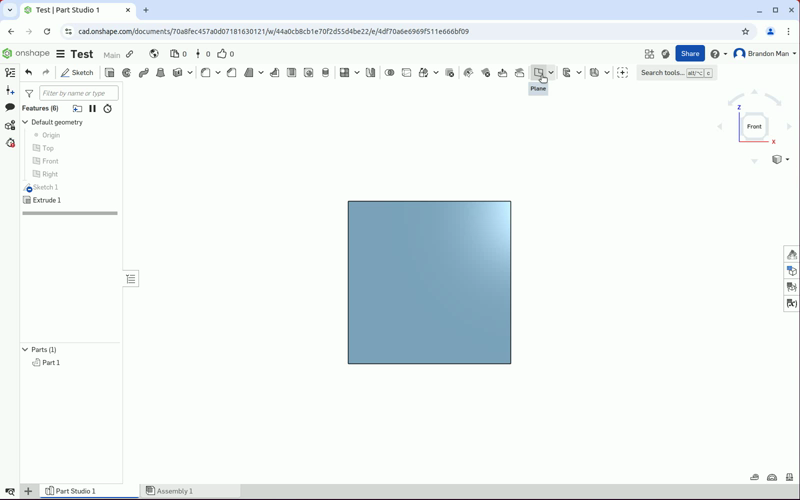
click(541, 75)
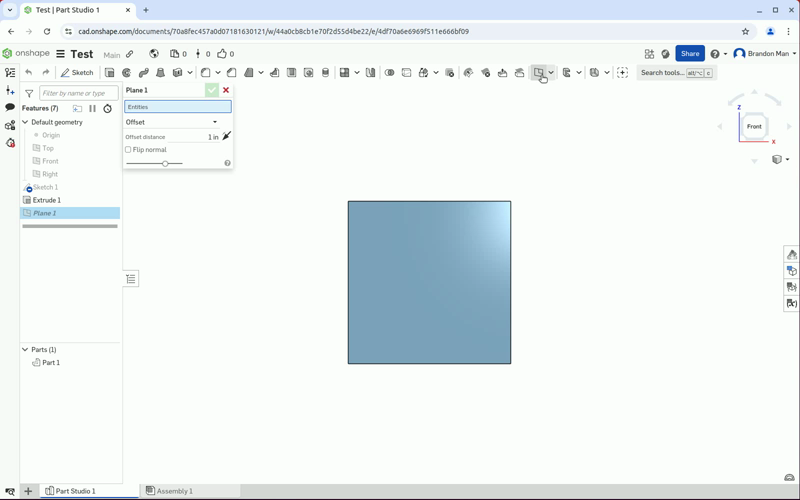
mouse_move(73, 163)
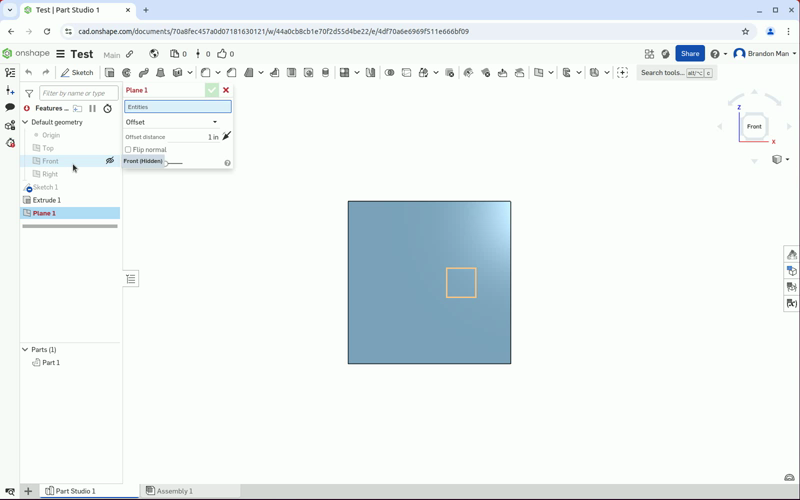
click(73, 163)
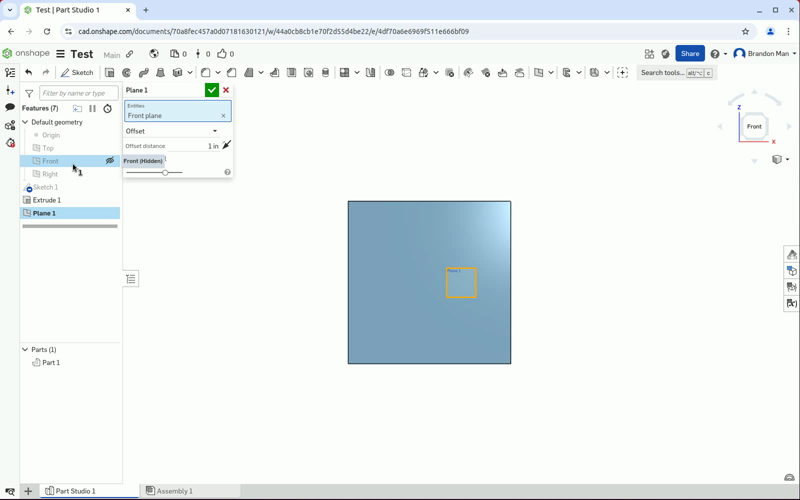
key(tab, 2)
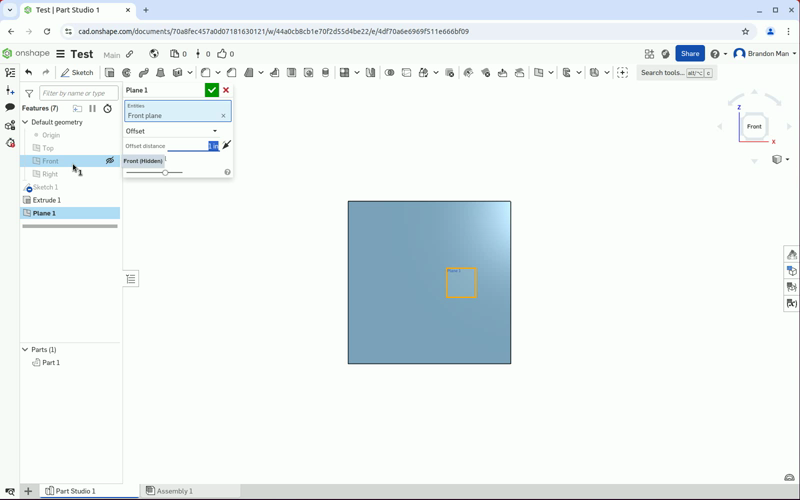
text(0.709)
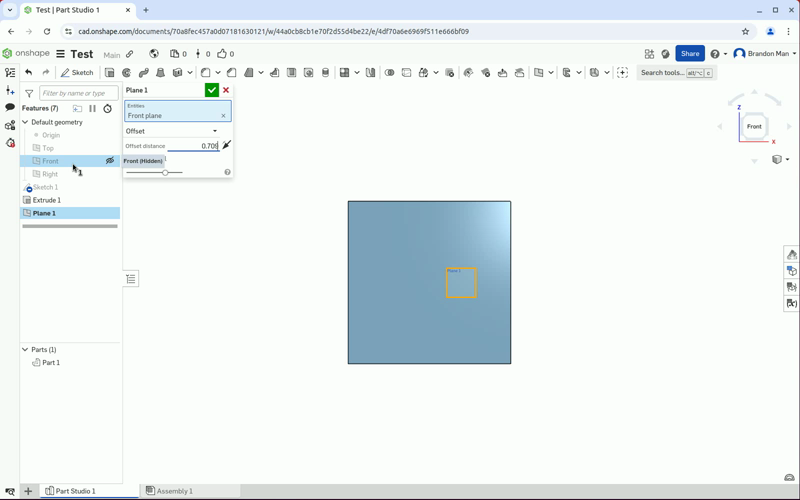
key(enter, 2)
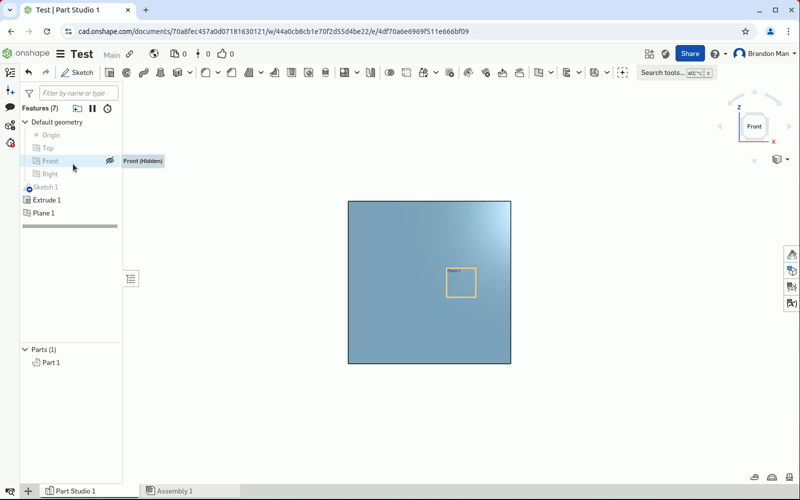
key(shift+s)
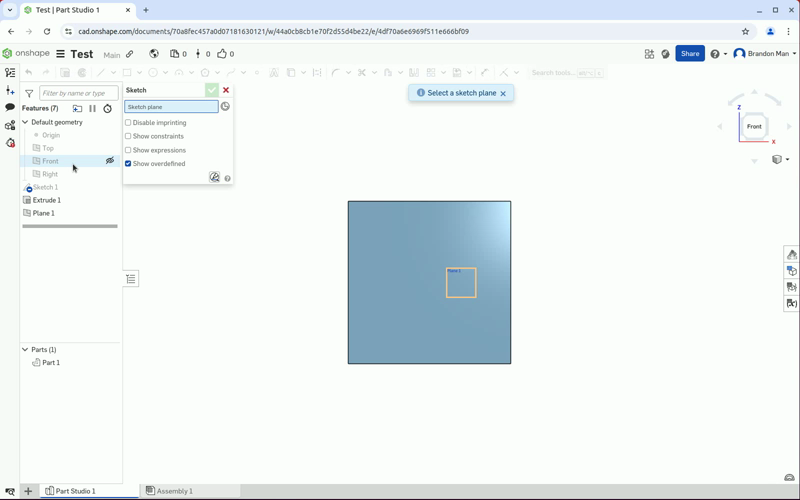
mouse_move(73, 215)
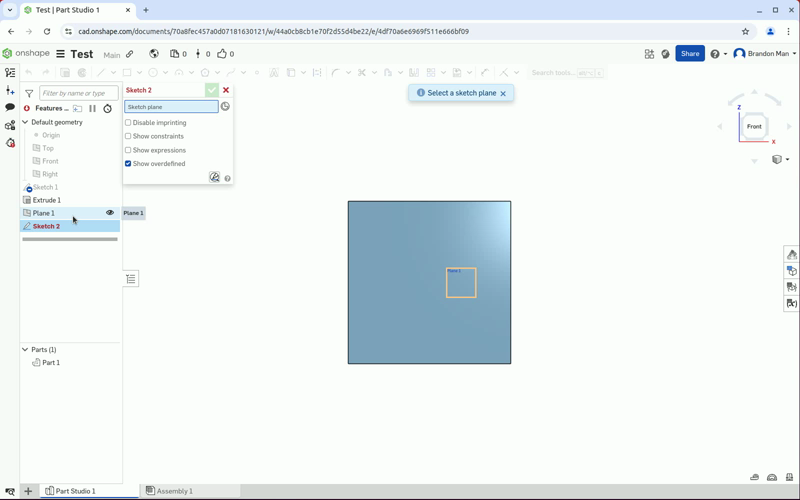
click(73, 215)
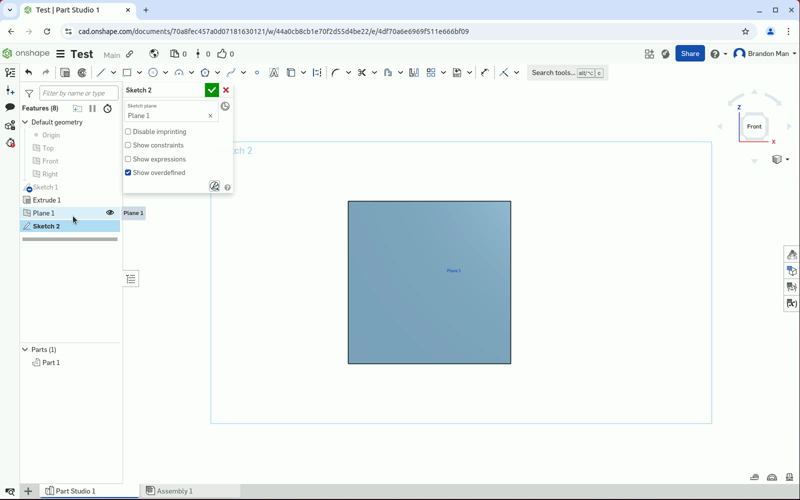
mouse_move(73, 352)
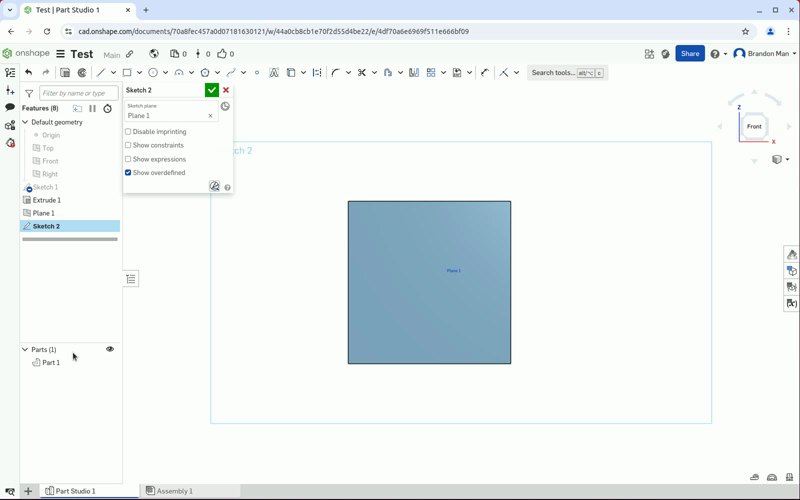
key(y)
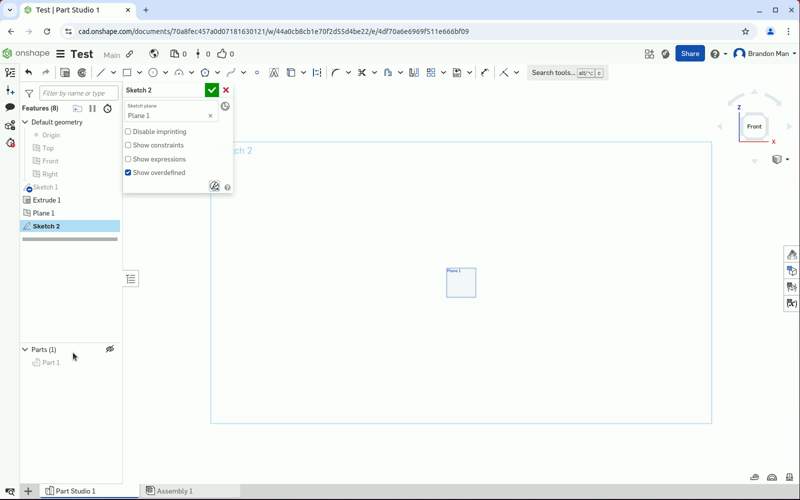
key(l)
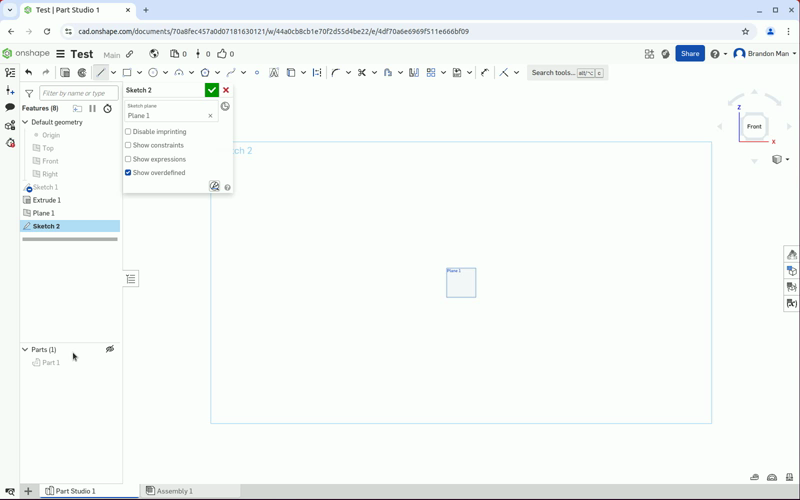
key_down(shift)
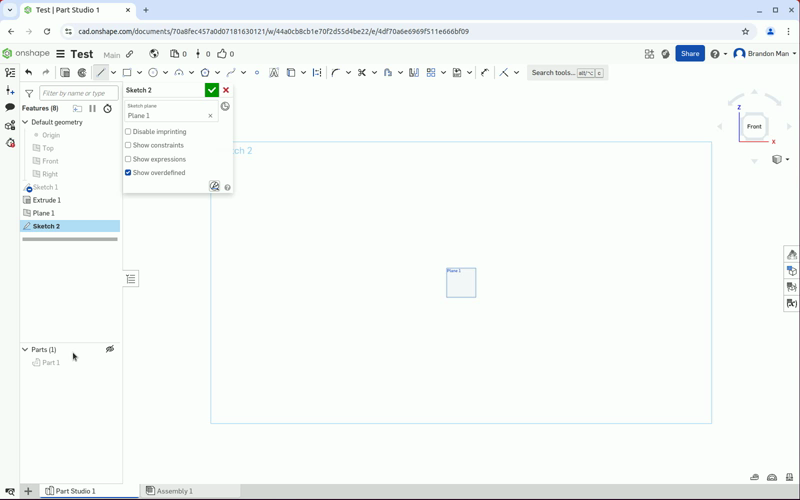
mouse_move(351, 360)
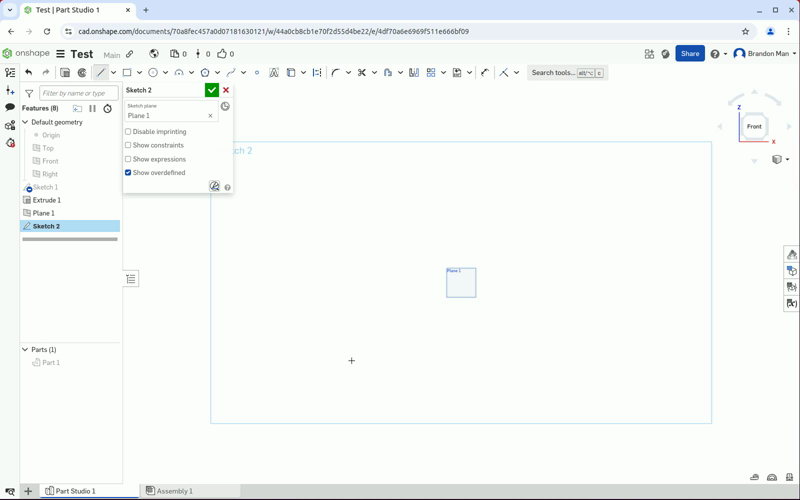
click(351, 360)
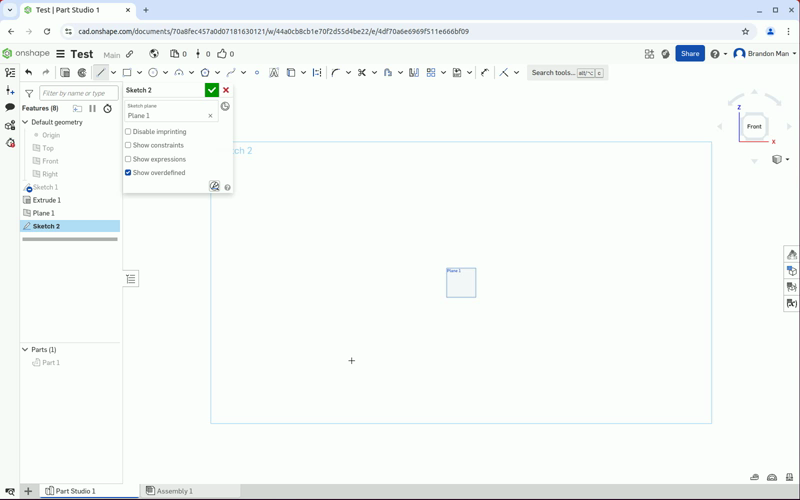
key_up(shift)
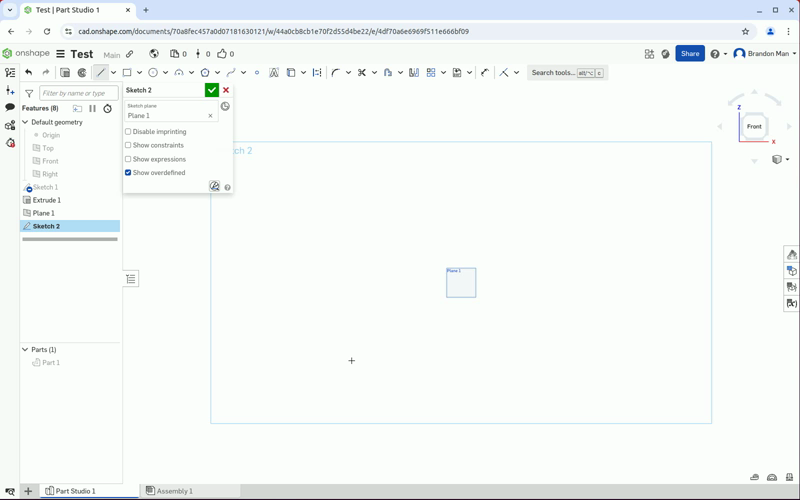
key_down(shift)
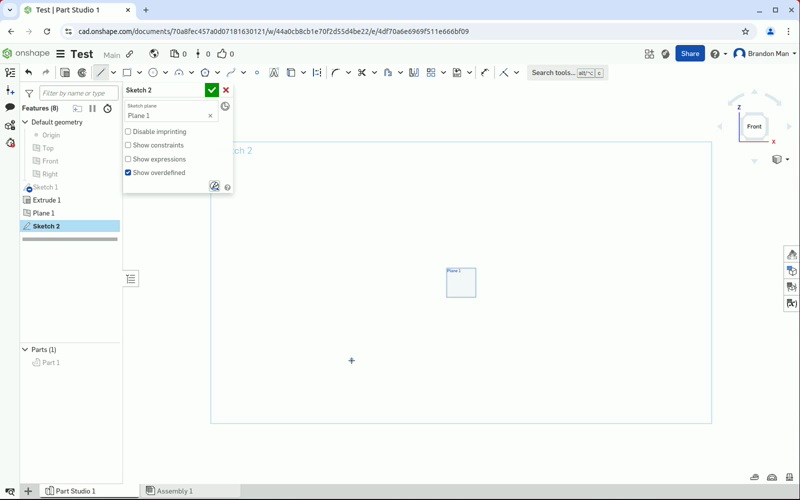
mouse_move(507, 360)
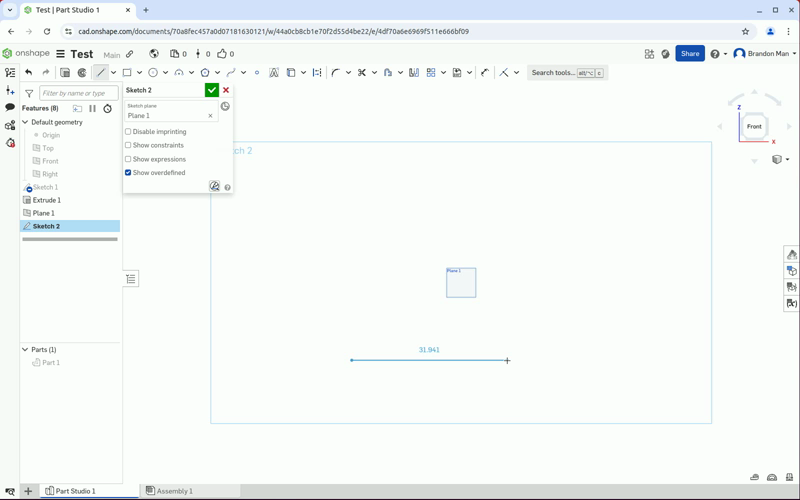
click(507, 360)
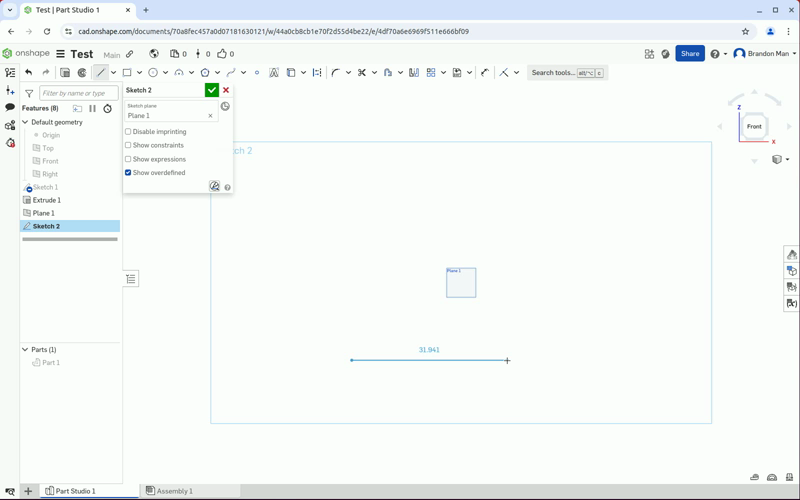
key_up(shift)
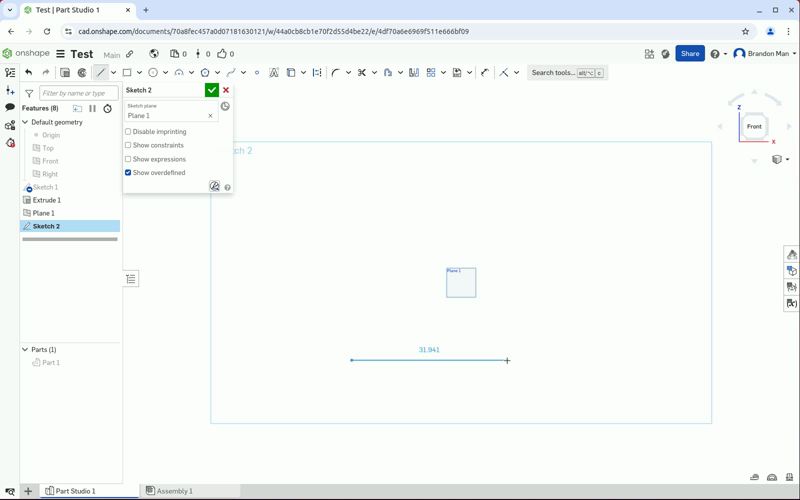
key_down(shift)
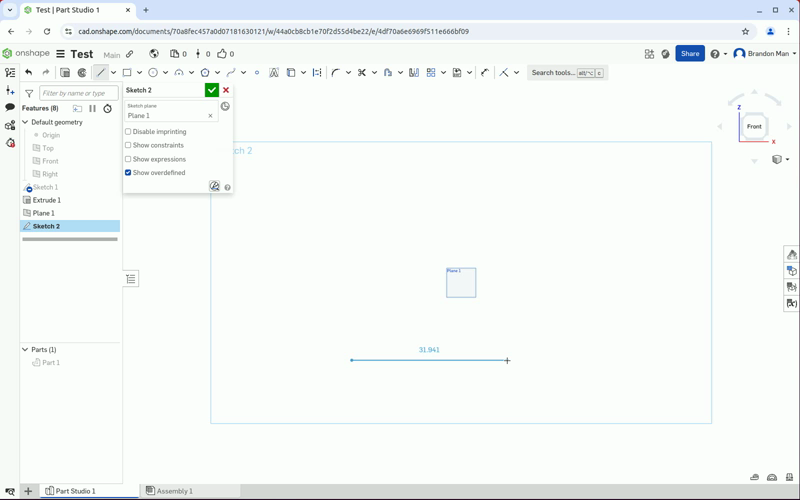
mouse_move(507, 204)
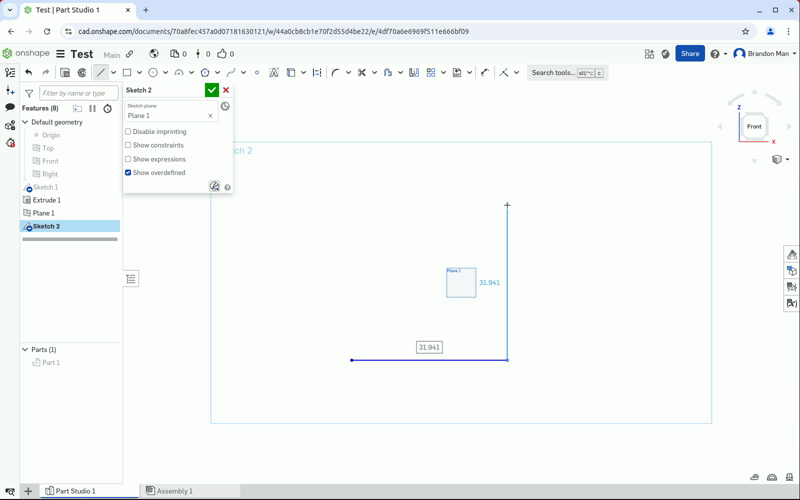
click(507, 204)
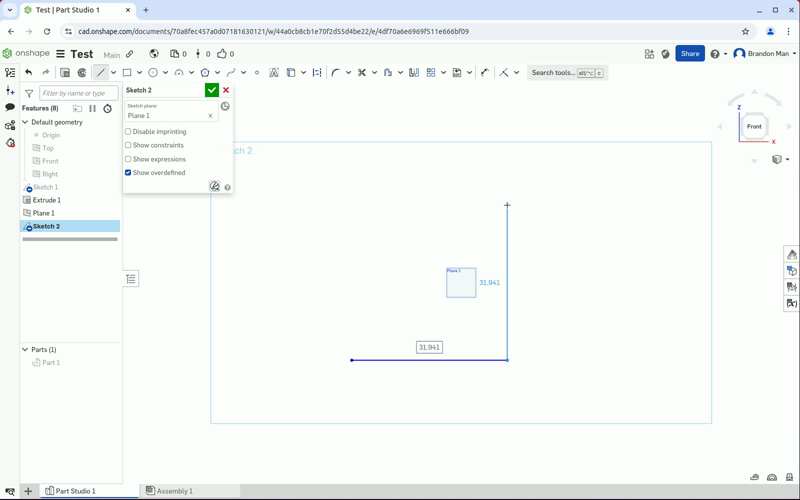
key_up(shift)
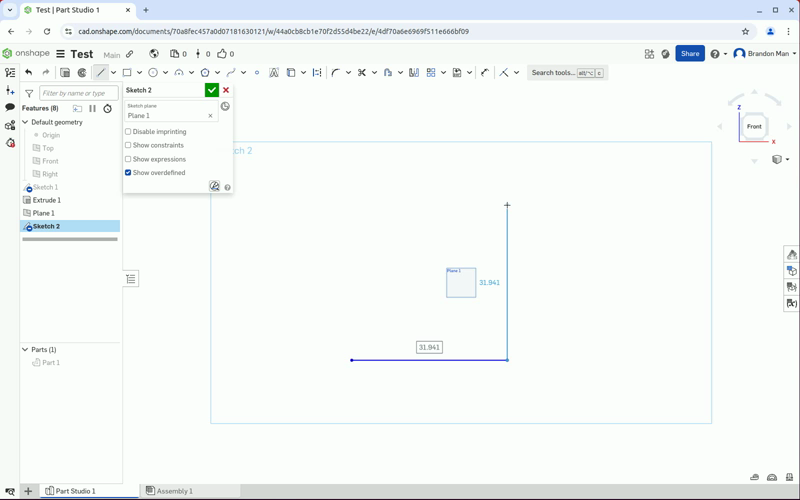
key_down(shift)
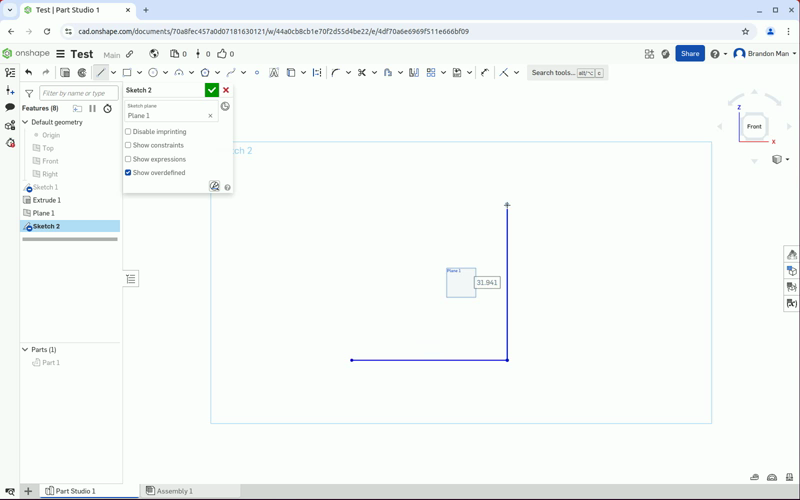
mouse_move(351, 204)
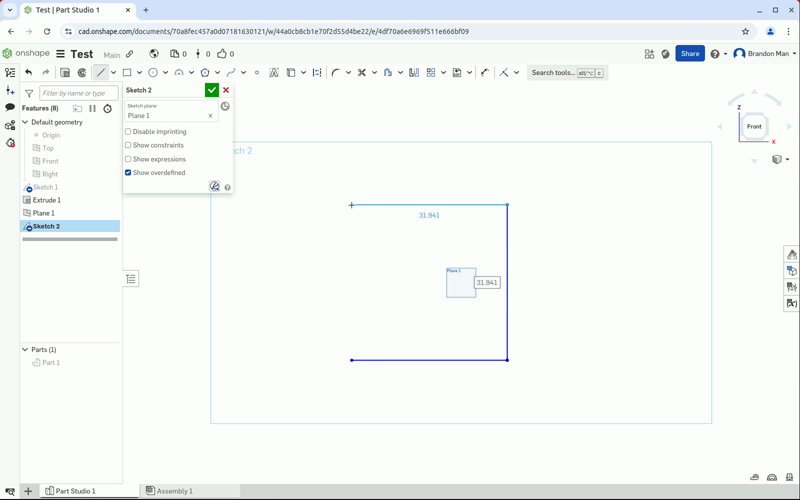
click(351, 204)
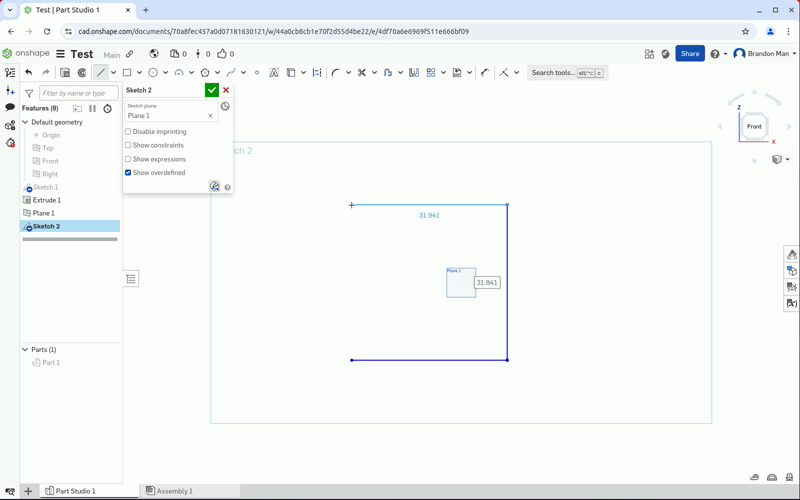
key_up(shift)
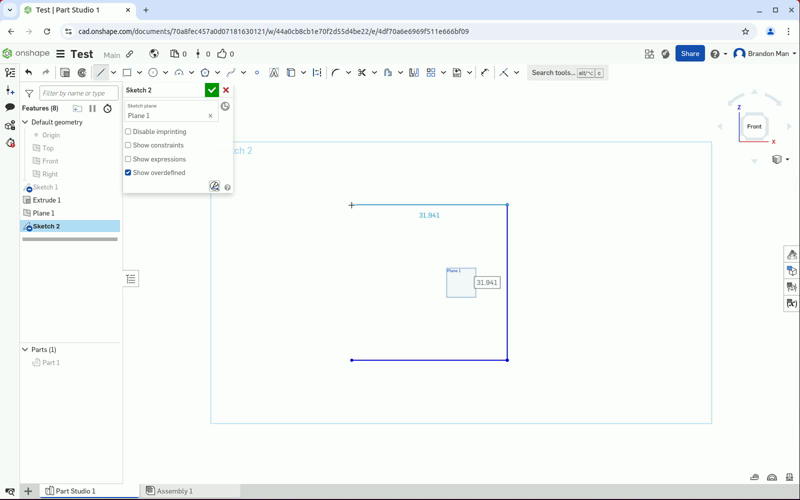
key_down(shift)
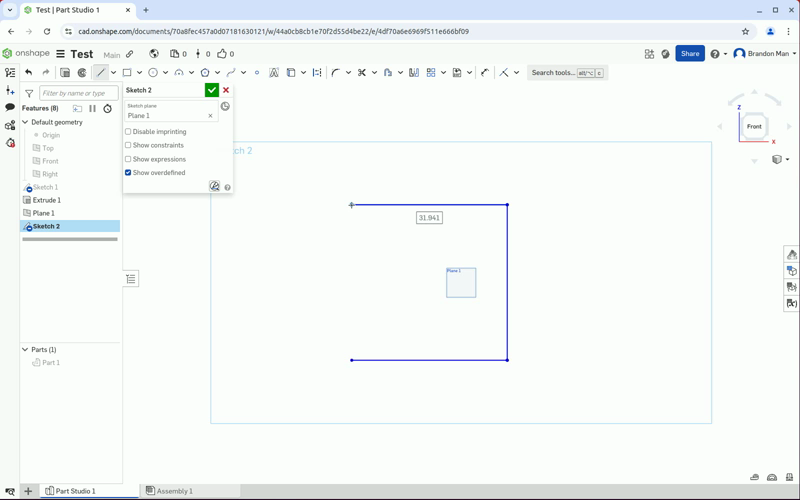
mouse_move(351, 360)
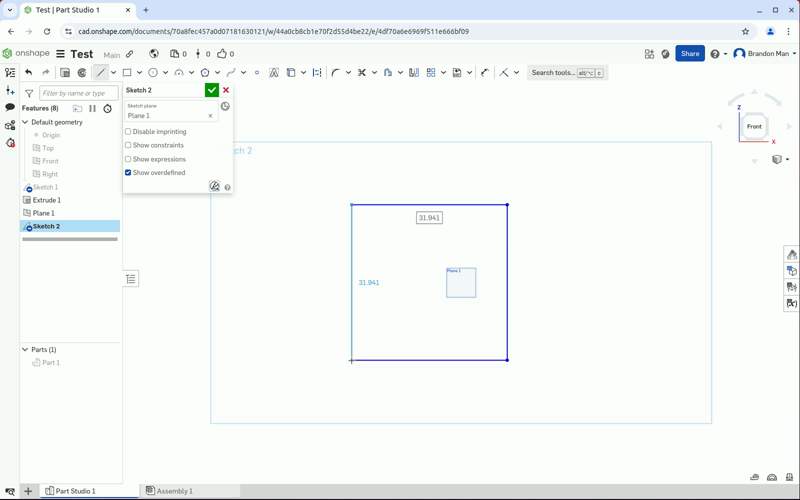
key_up(shift)
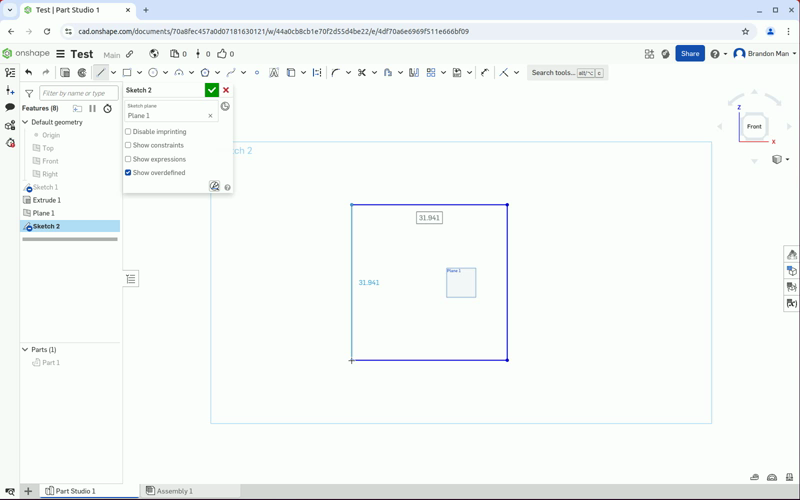
click(351, 360)
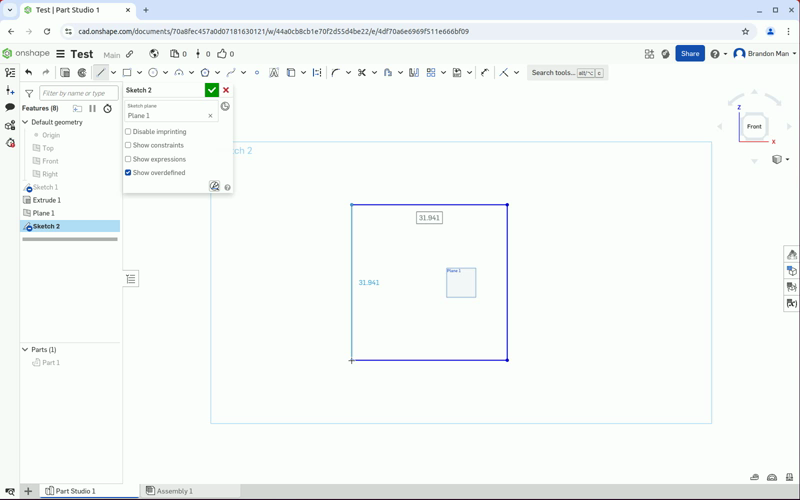
key(esc)
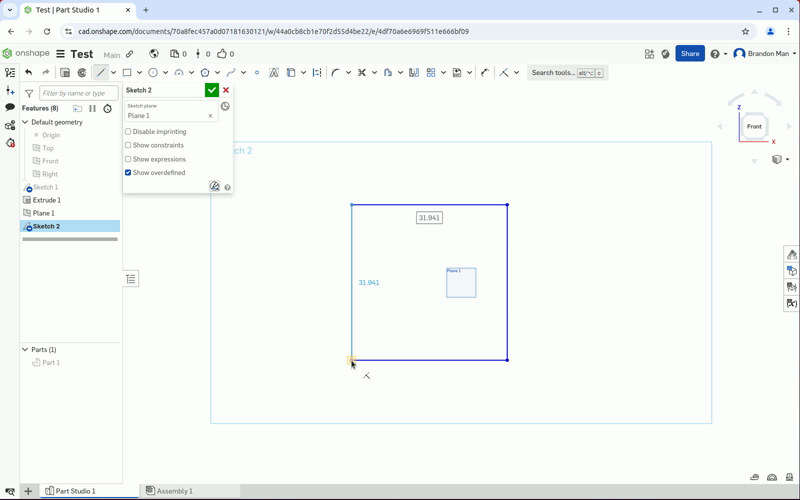
mouse_move(391, 344)
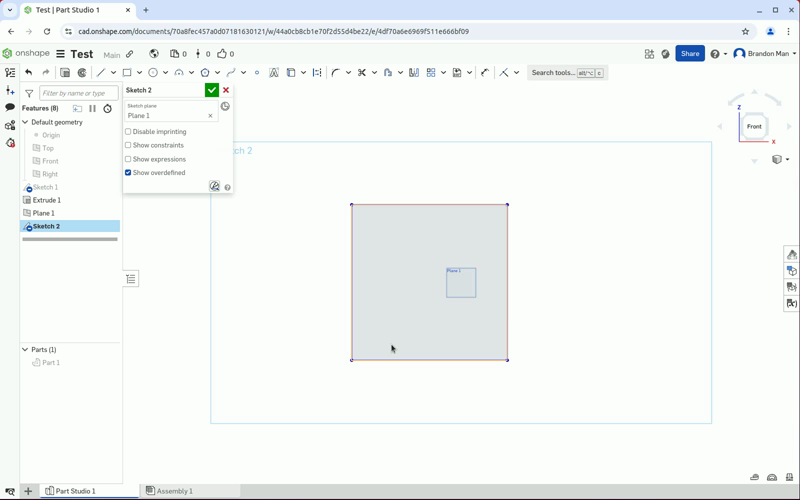
click(391, 344)
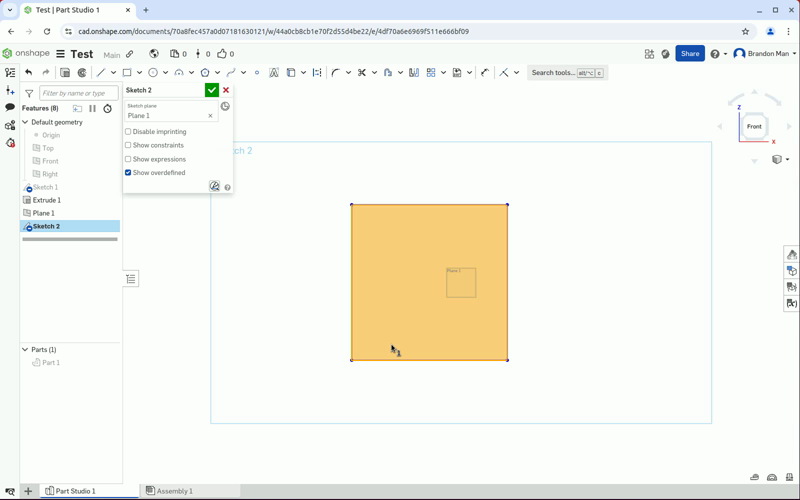
mouse_move(73, 352)
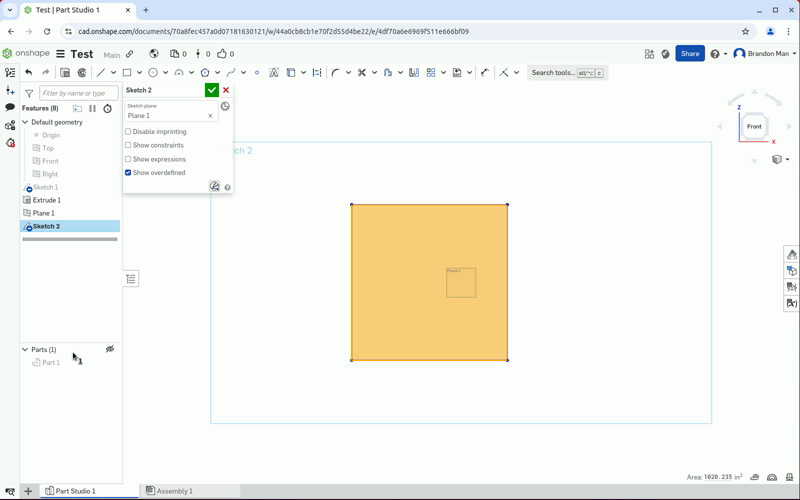
key(shift+y)
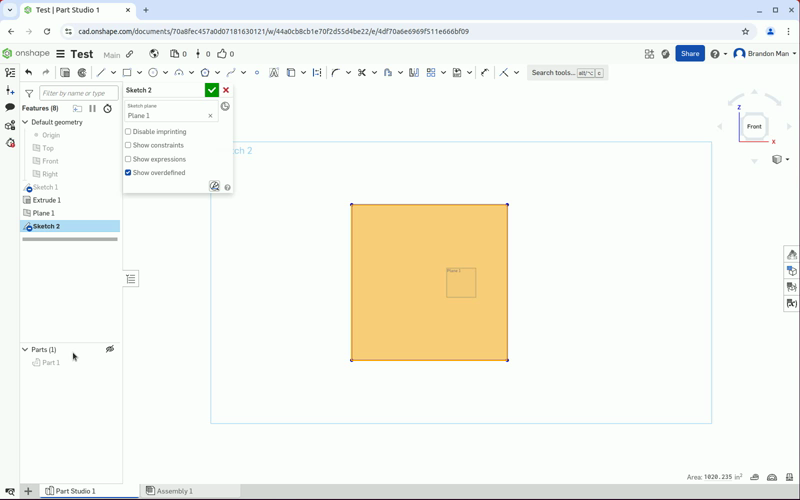
key(shift+e)
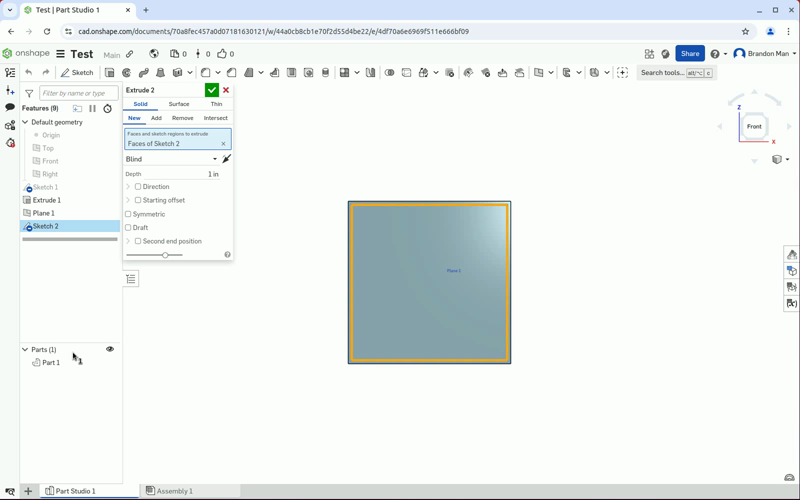
mouse_move(143, 106)
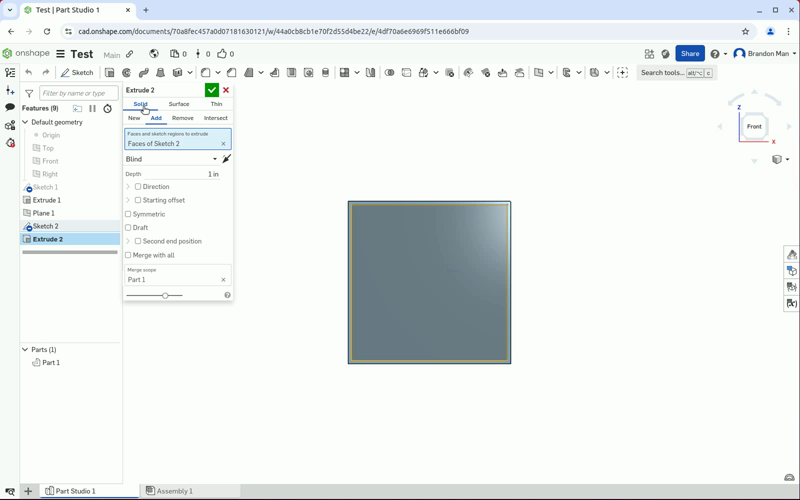
click(143, 106)
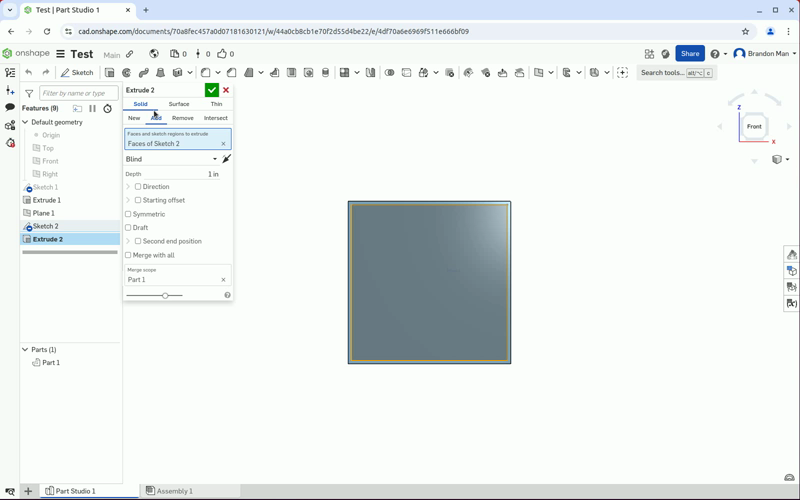
mouse_move(186, 120)
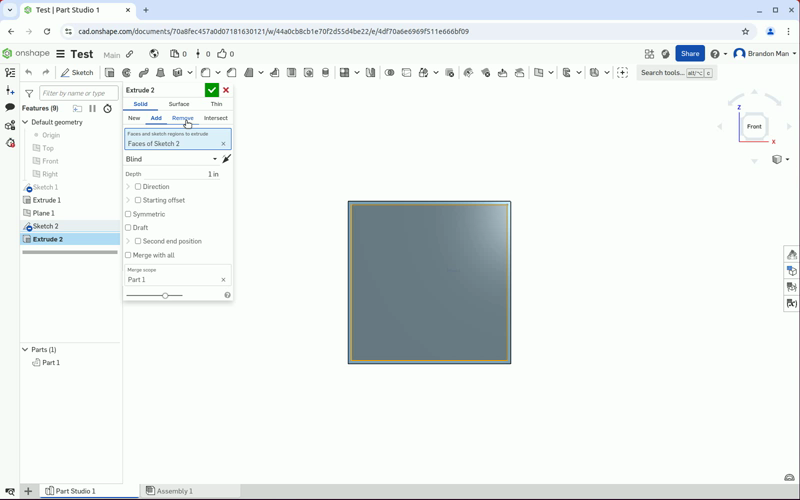
click(186, 120)
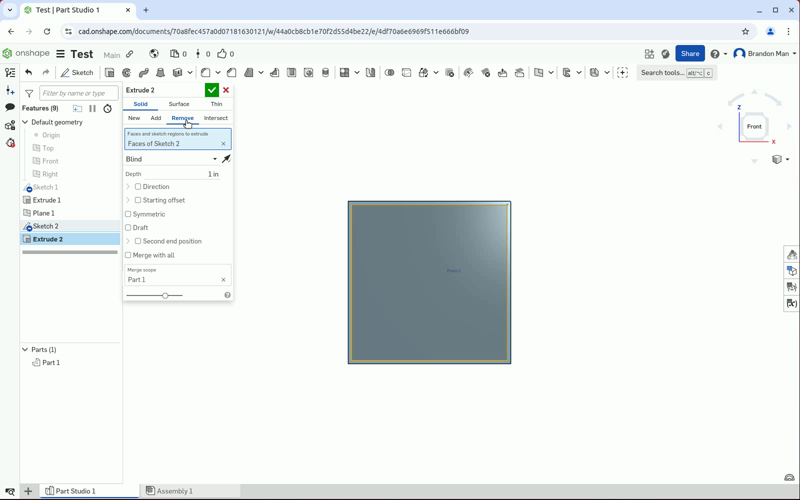
key(tab, 4)
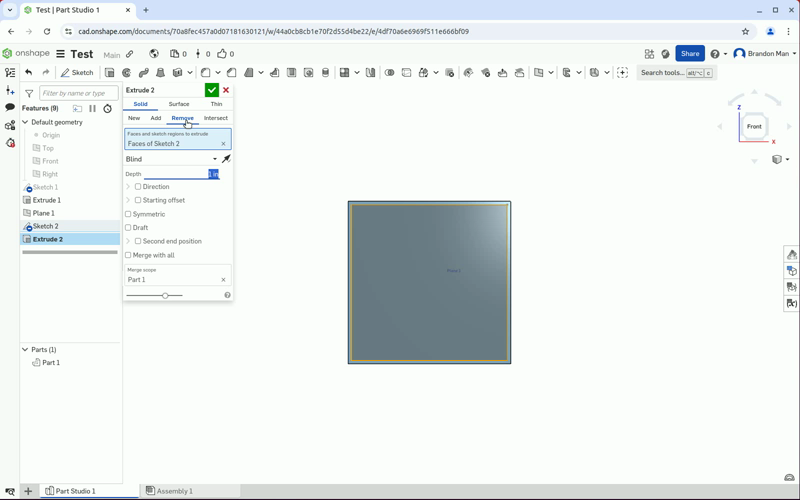
text(0.722)
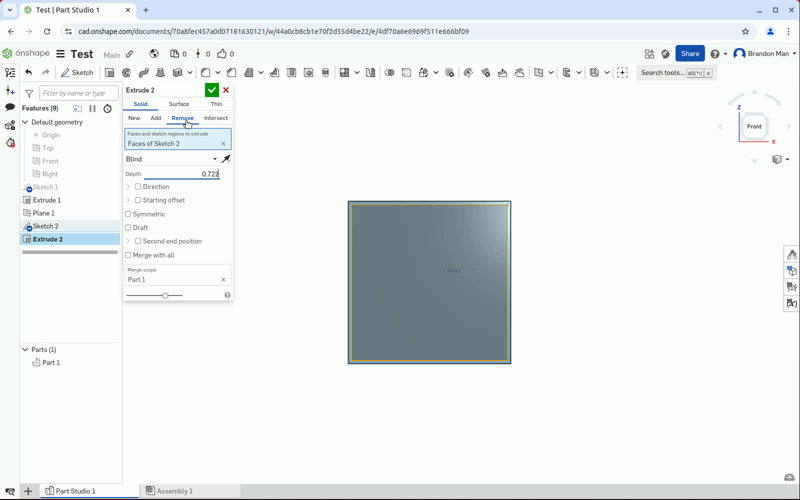
key(tab, 6)
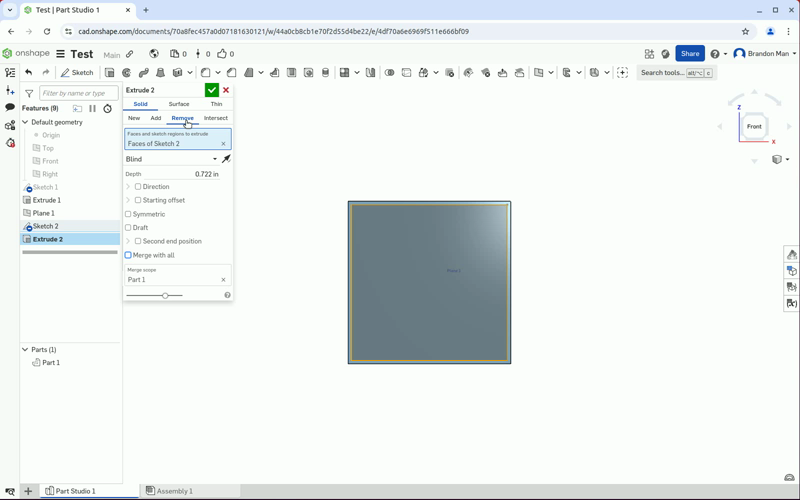
key(space)
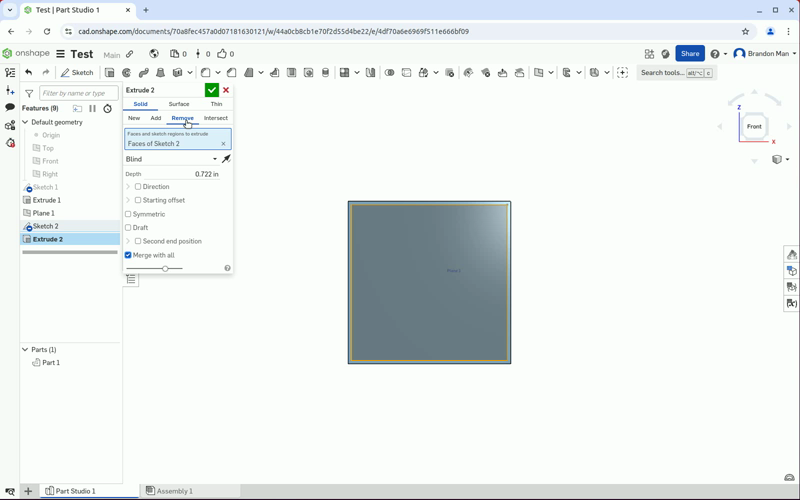
key(enter)
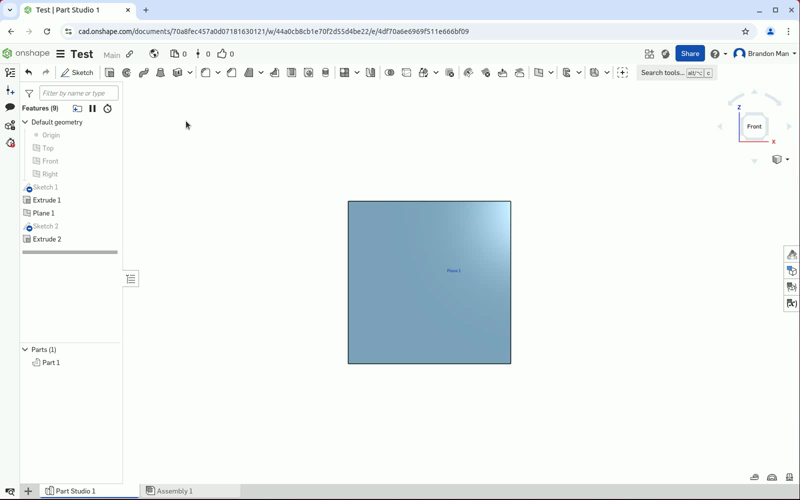
key(shift+h)
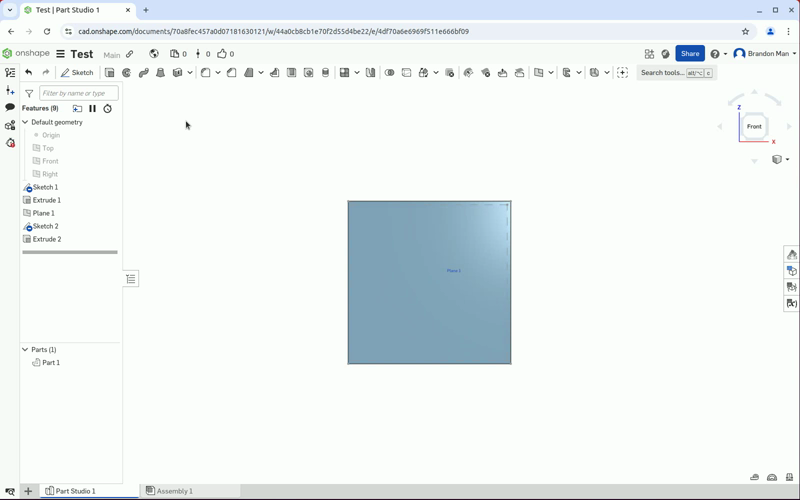
key(shift+h)
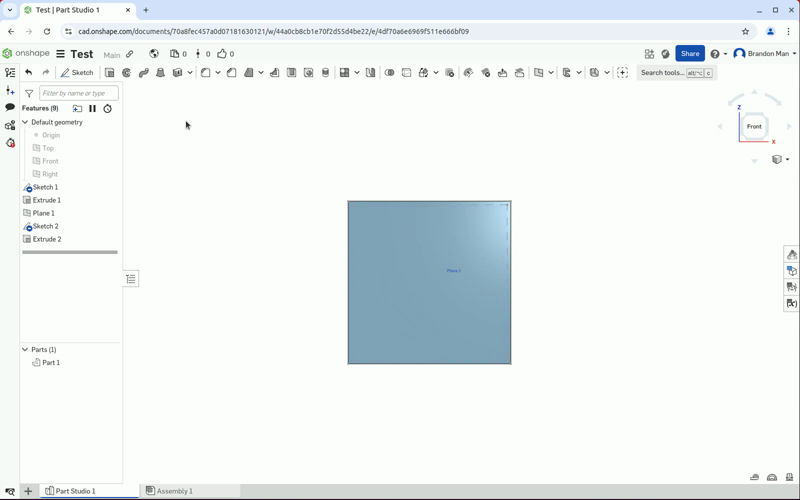
key(shift+7)
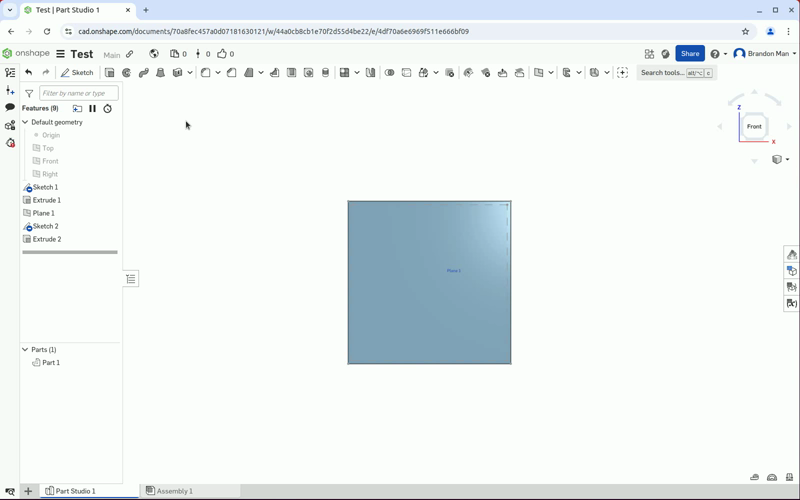
key(left, 2)
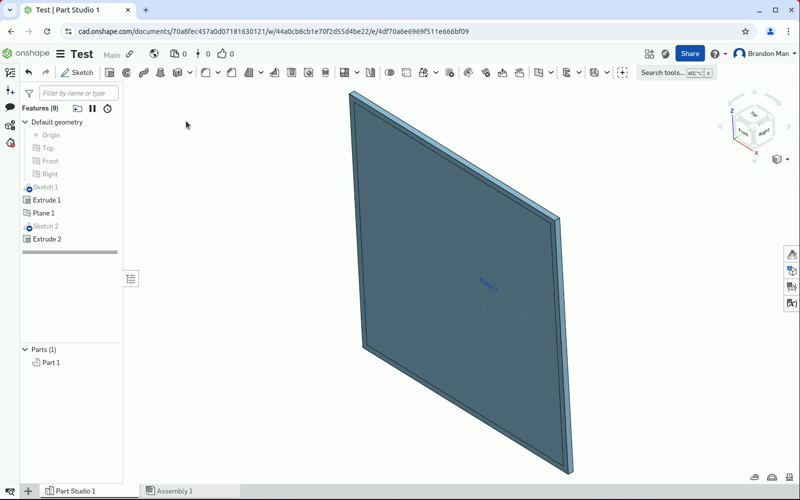
key(down, 2)
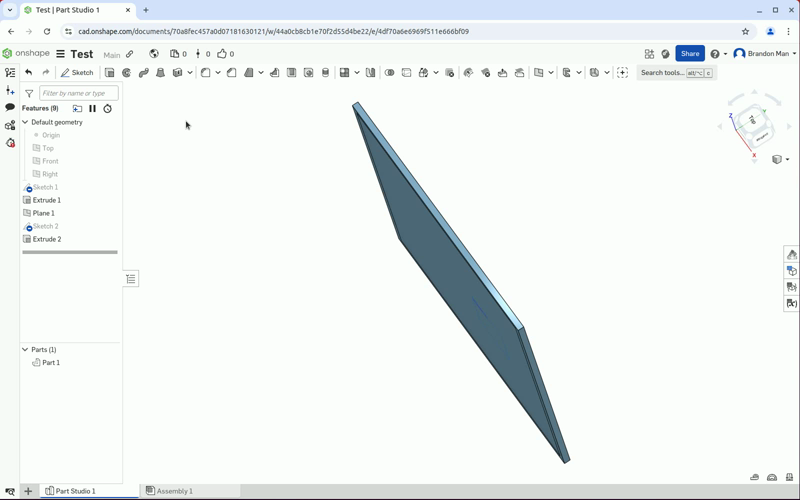
key(up, 2)
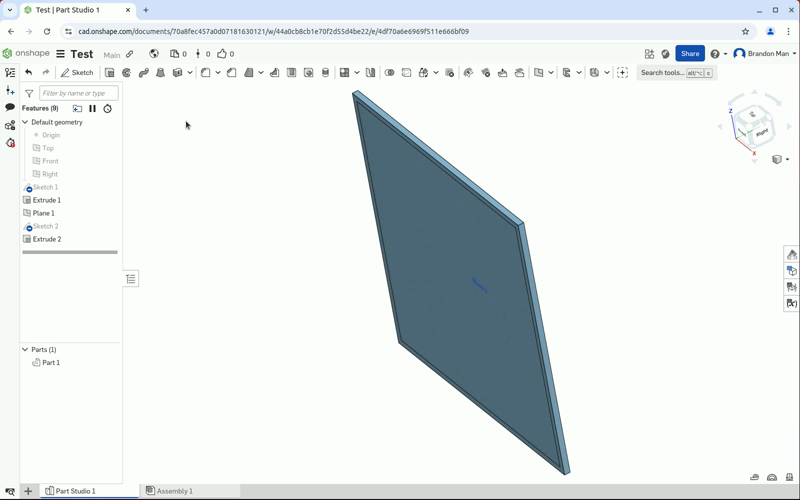
key(right, 2)
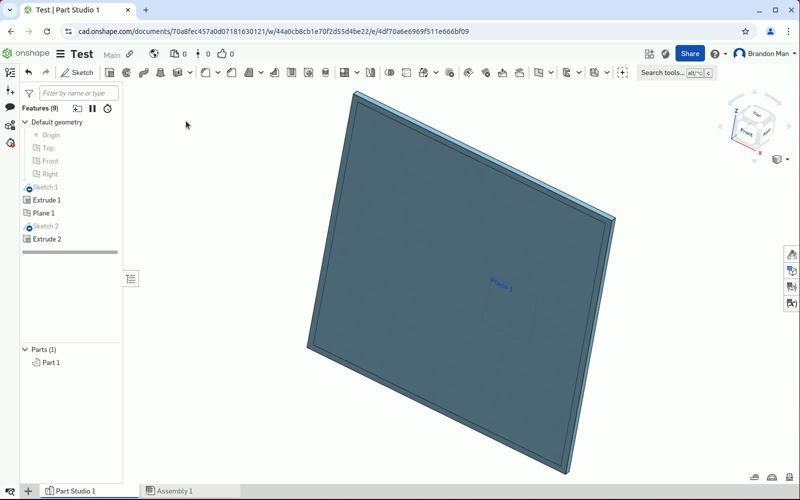
mouse_move(73, 189)
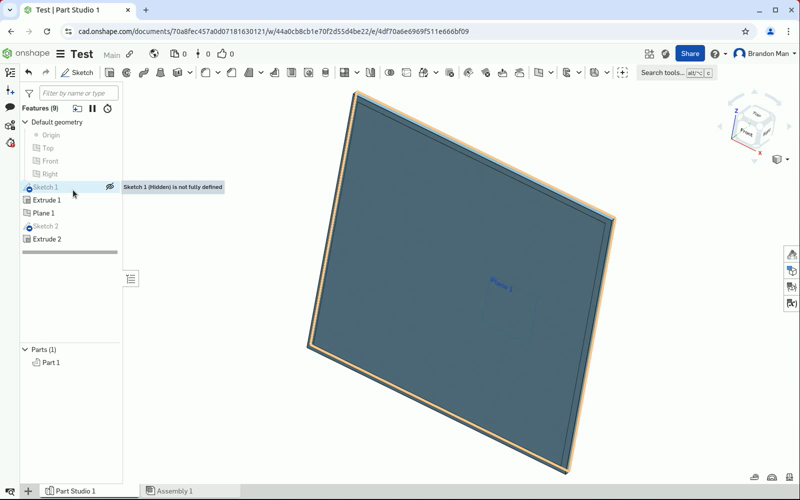
click(73, 189)